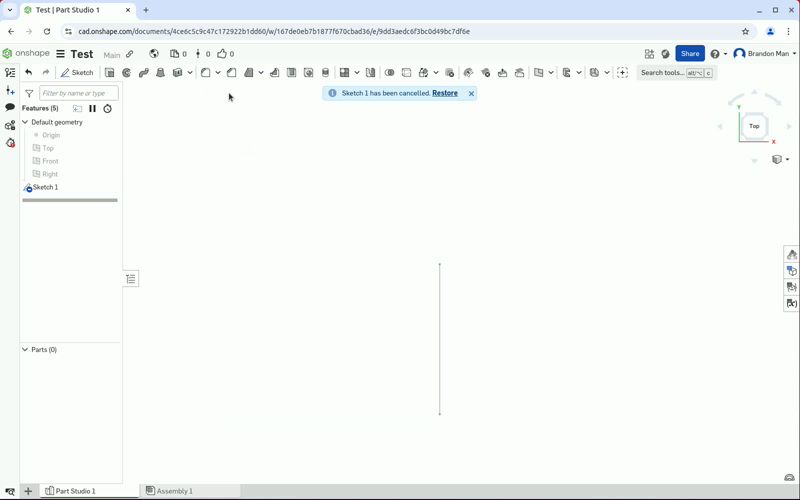
key(shift+h)
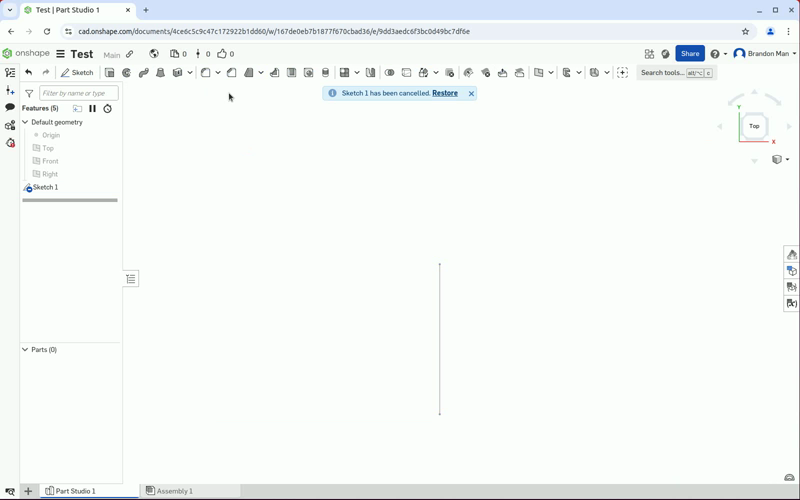
key(shift+s)
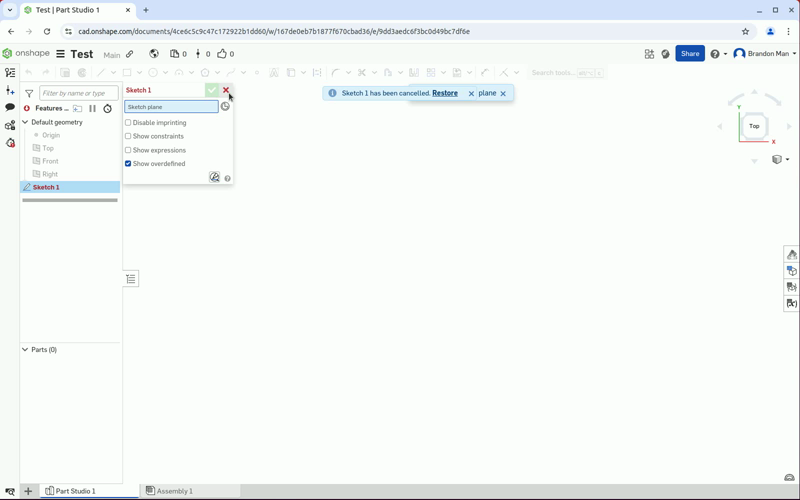
mouse_move(73, 150)
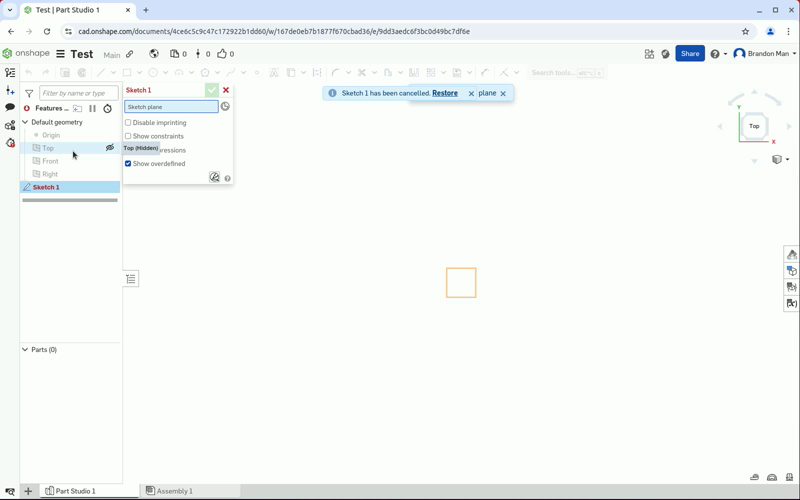
click(73, 150)
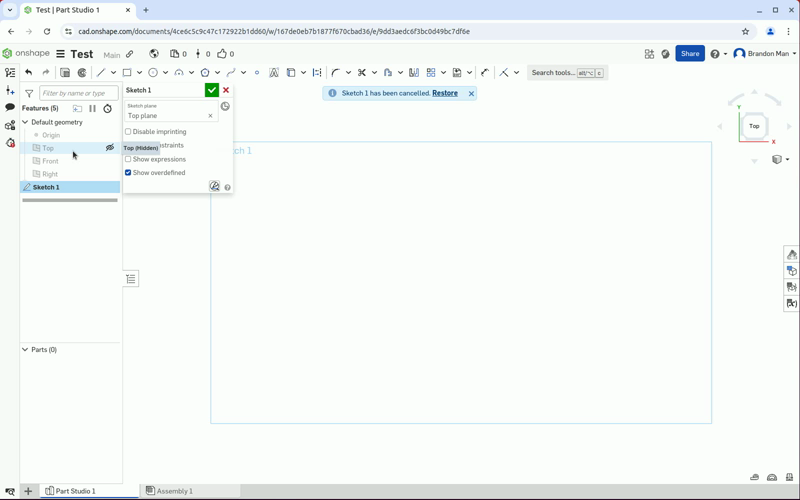
mouse_move(73, 352)
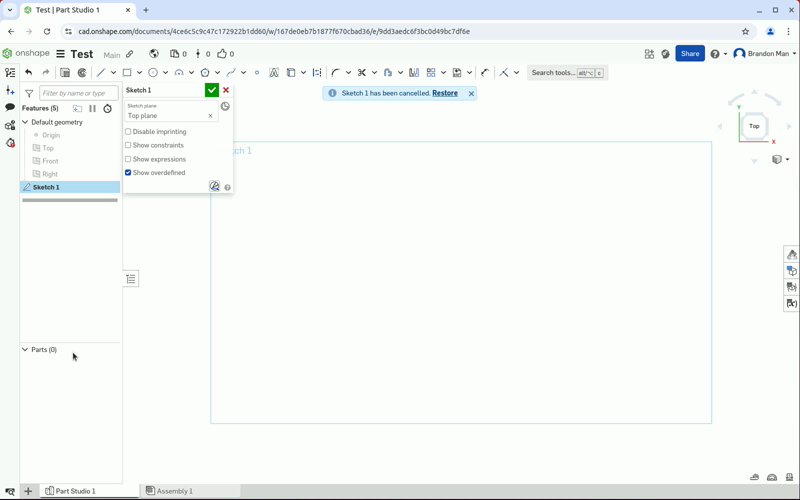
key(y)
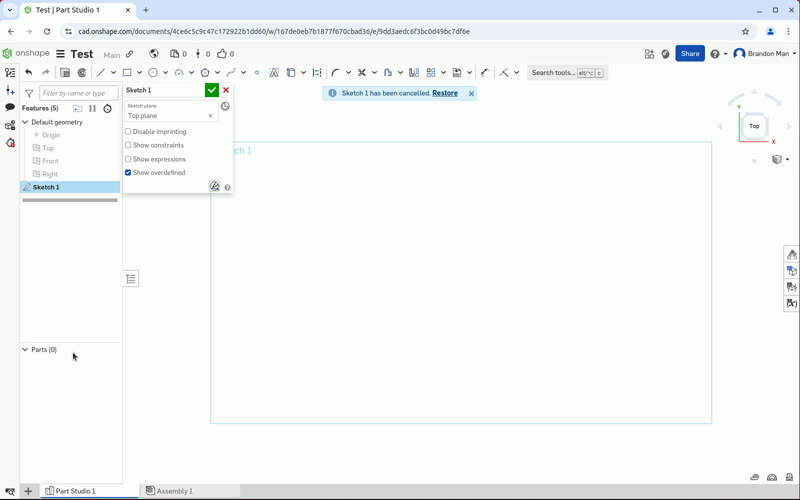
key(l)
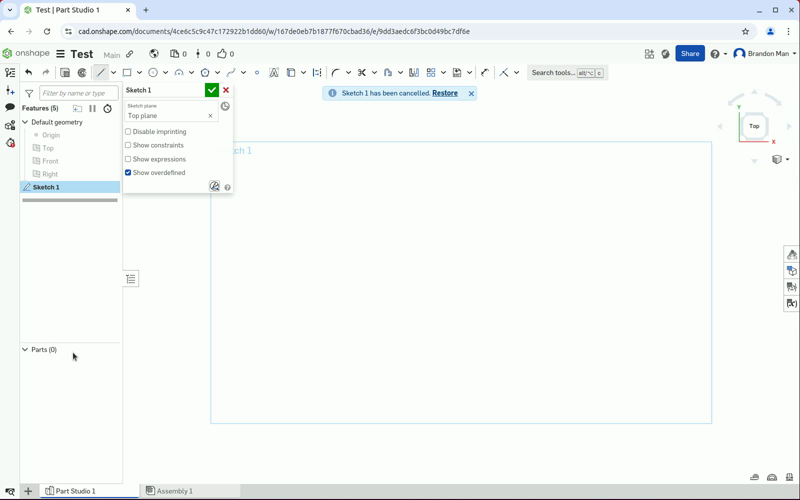
key_down(shift)
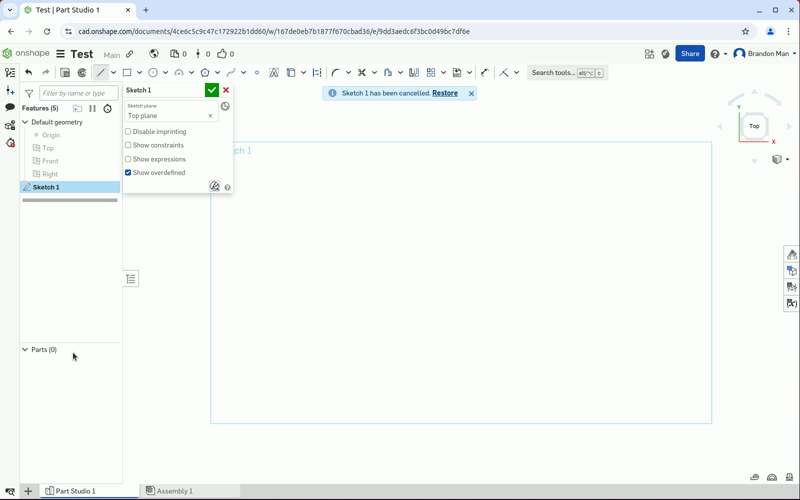
mouse_move(425, 205)
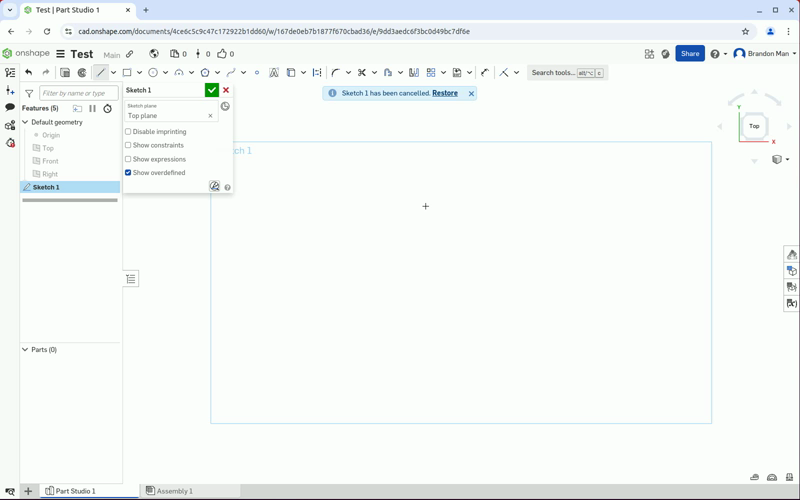
click(425, 205)
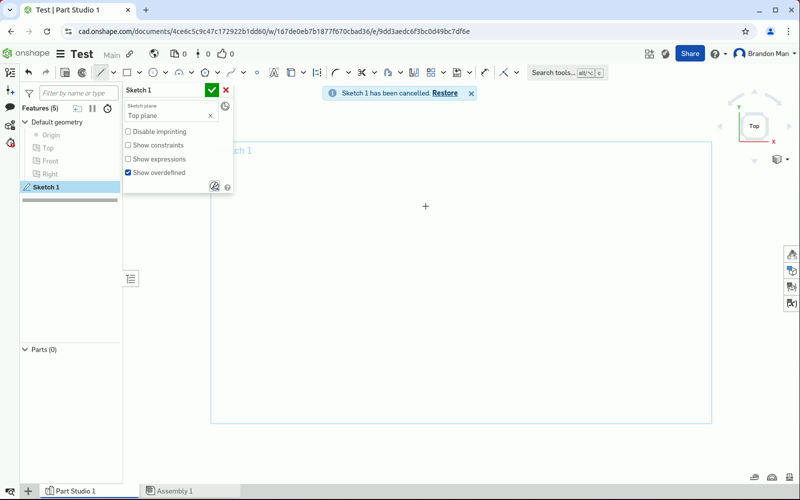
key_up(shift)
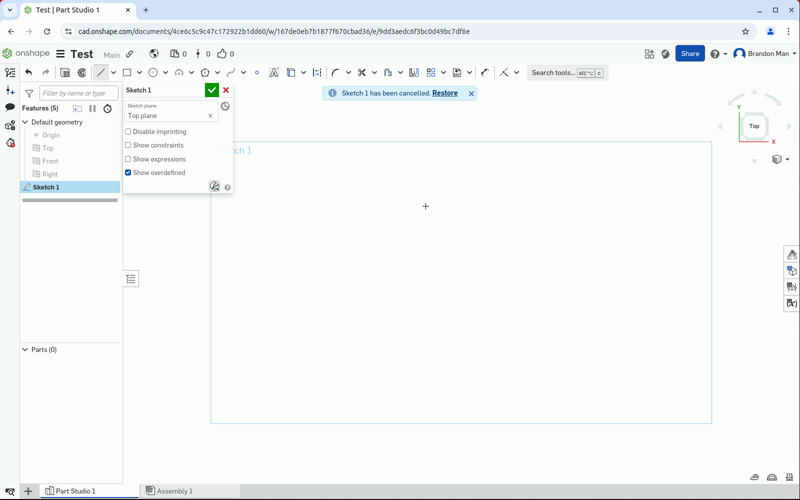
key_down(shift)
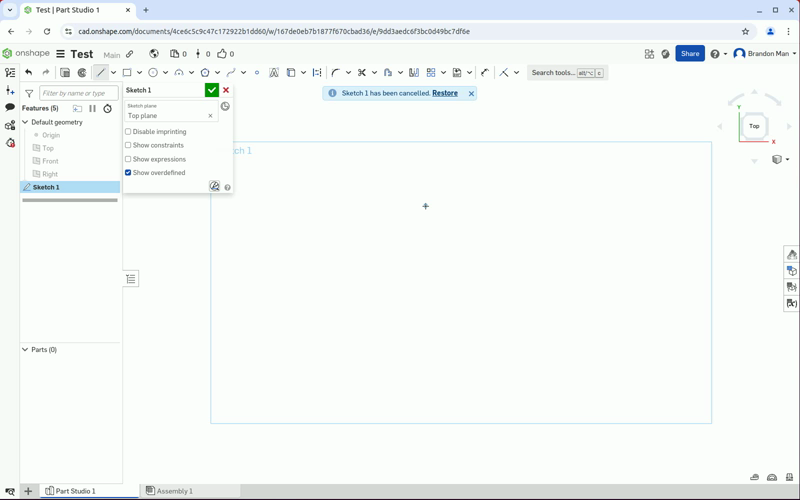
mouse_move(495, 205)
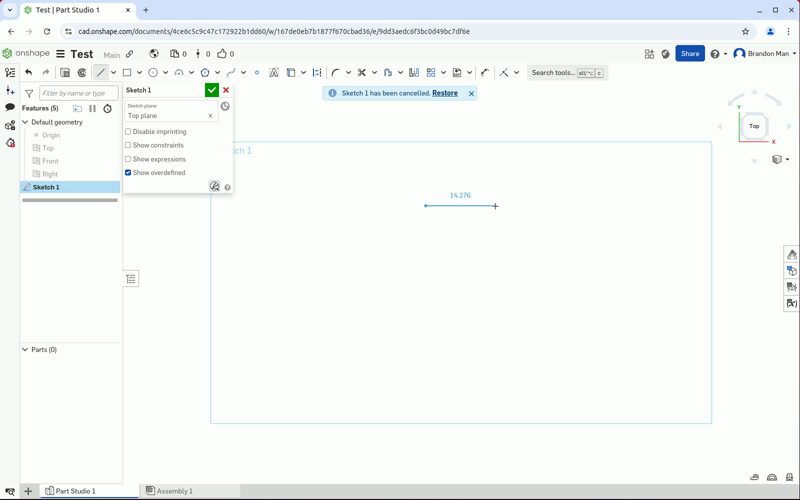
click(495, 205)
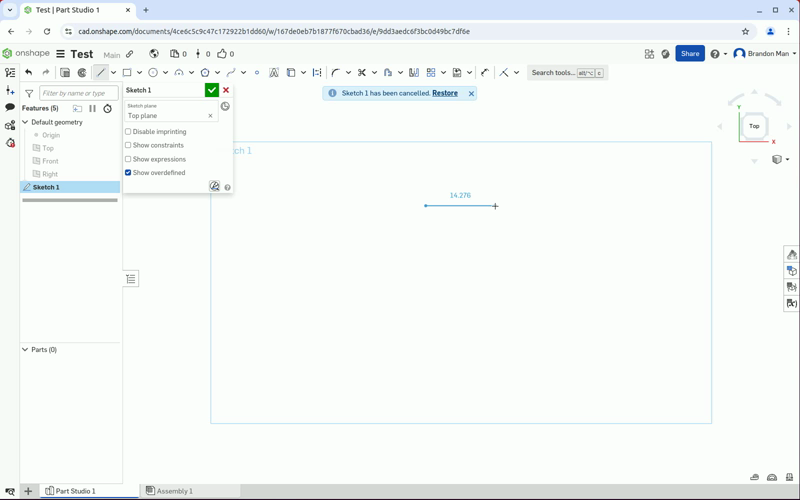
key_up(shift)
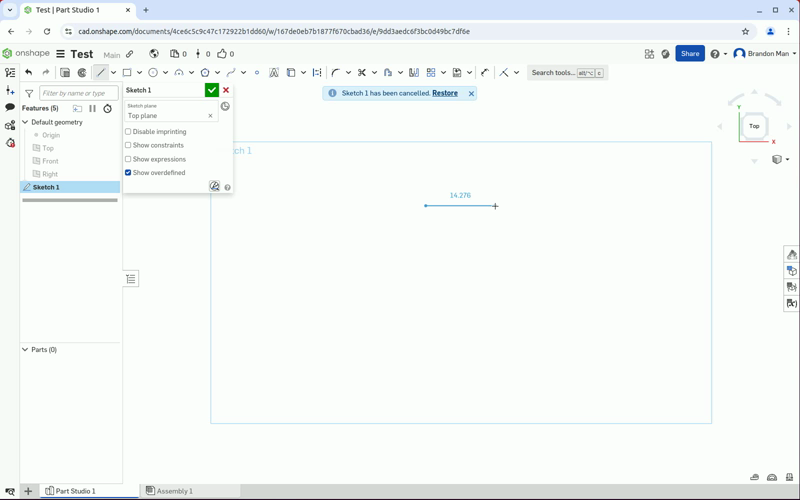
key(esc)
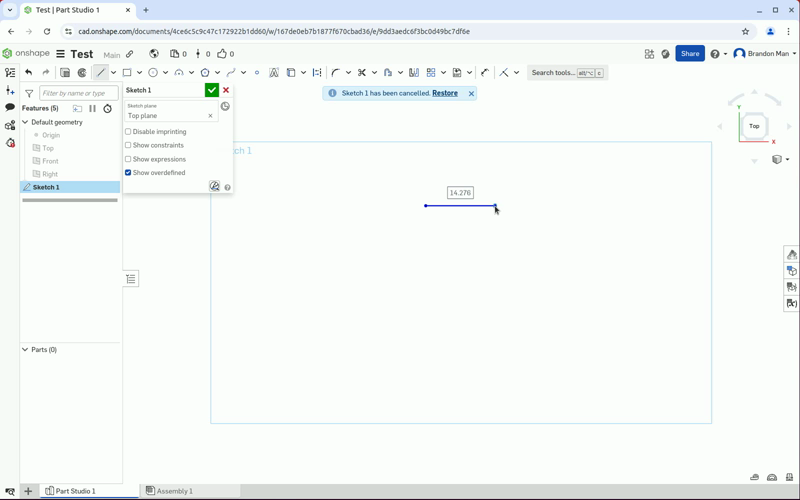
key(a)
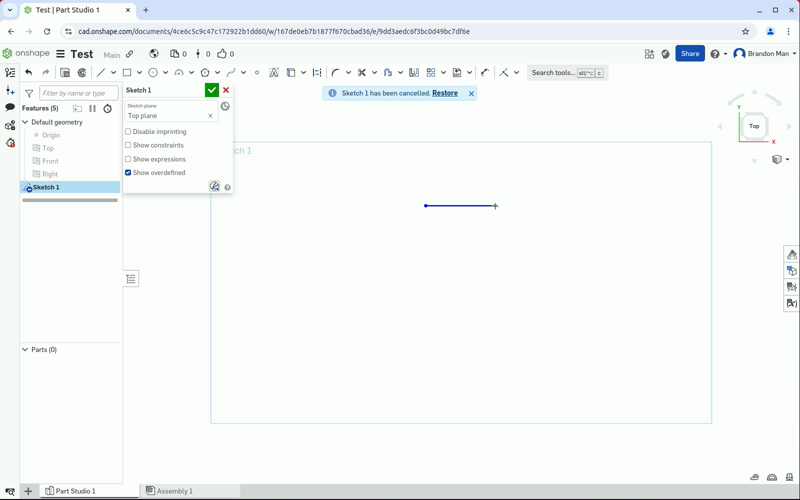
mouse_move(495, 205)
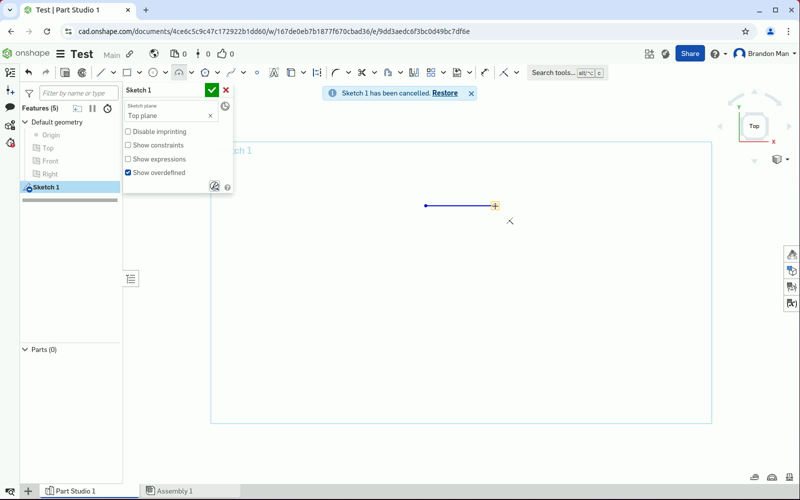
click(495, 205)
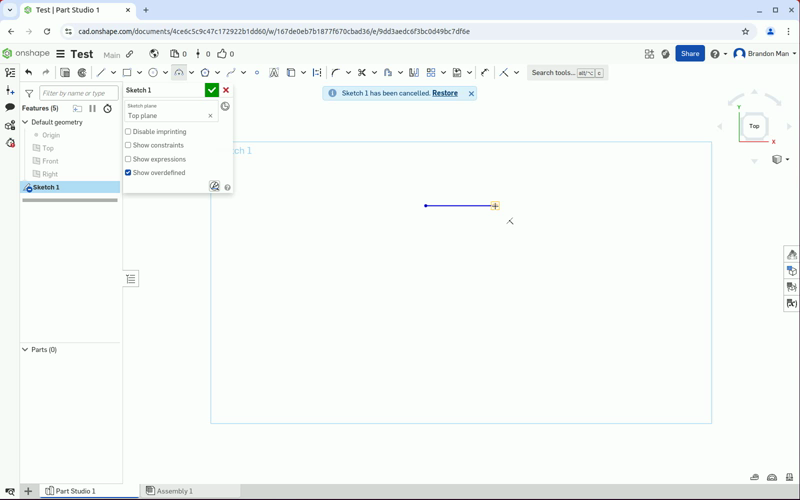
mouse_move(425, 205)
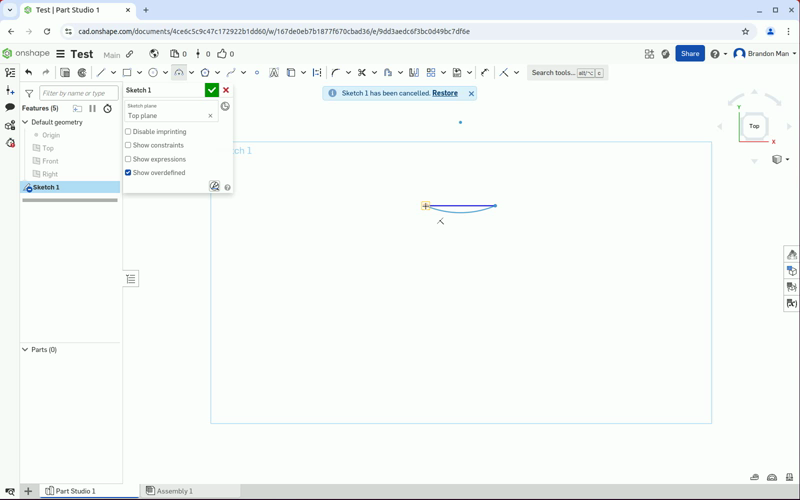
click(425, 205)
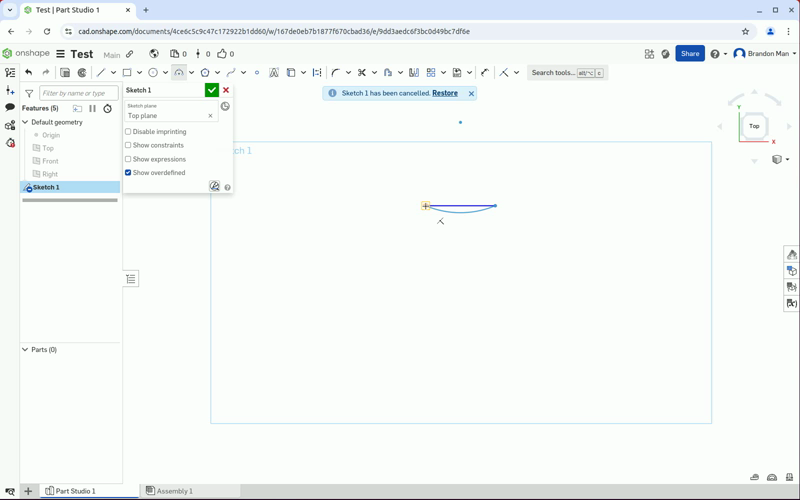
key_down(shift)
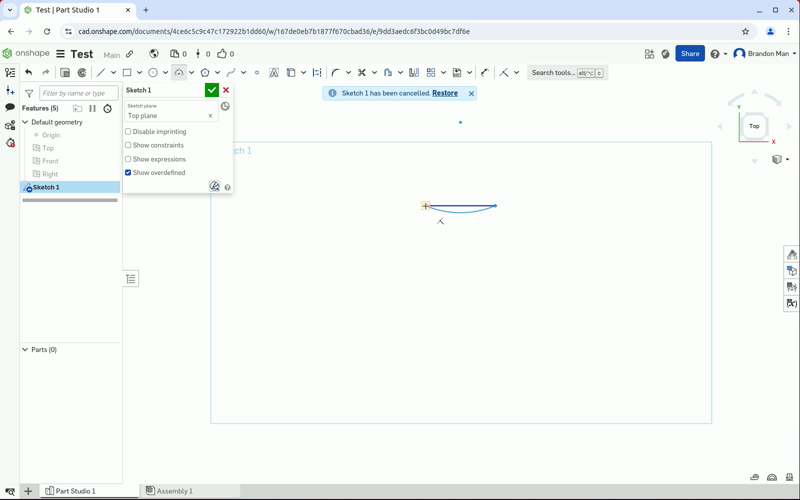
mouse_move(460, 170)
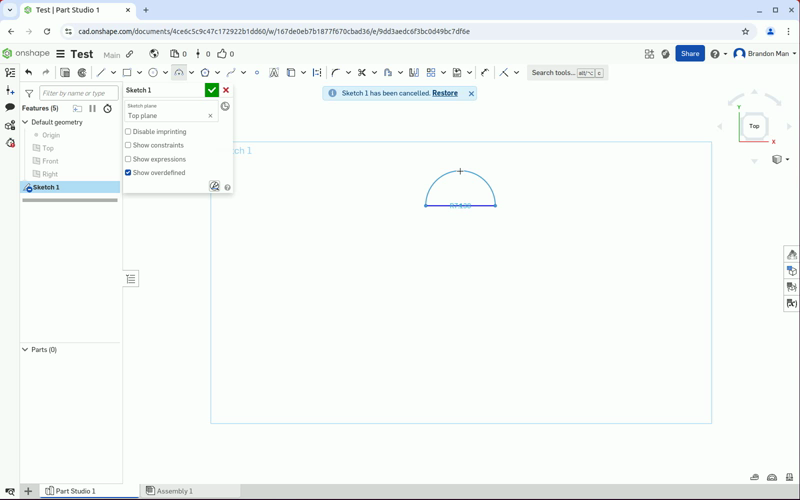
click(460, 170)
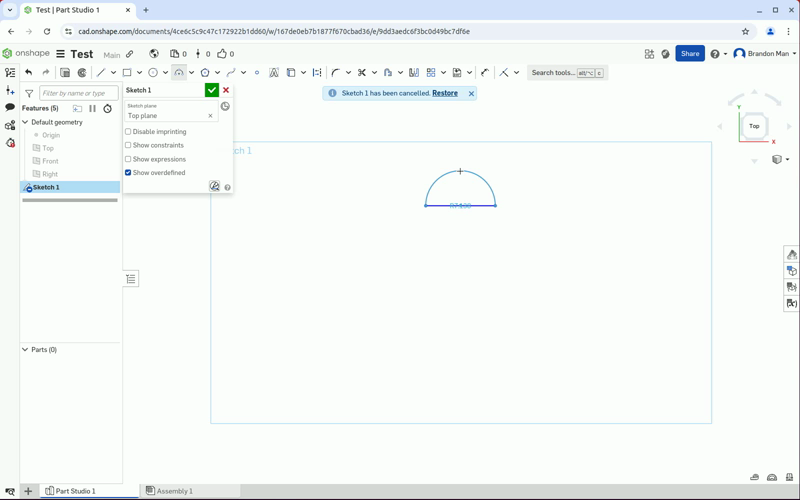
key_up(shift)
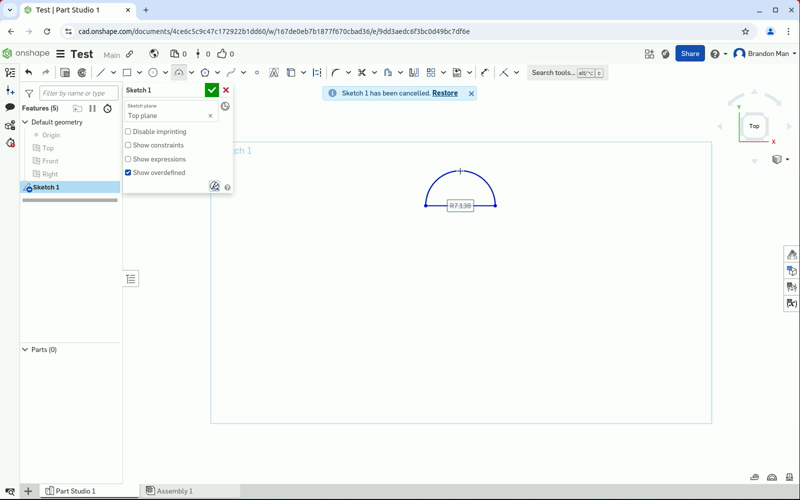
key(esc)
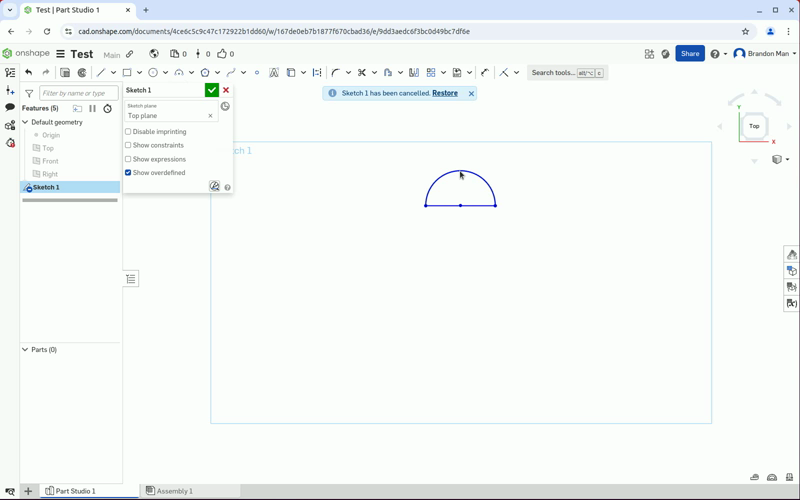
mouse_move(443, 194)
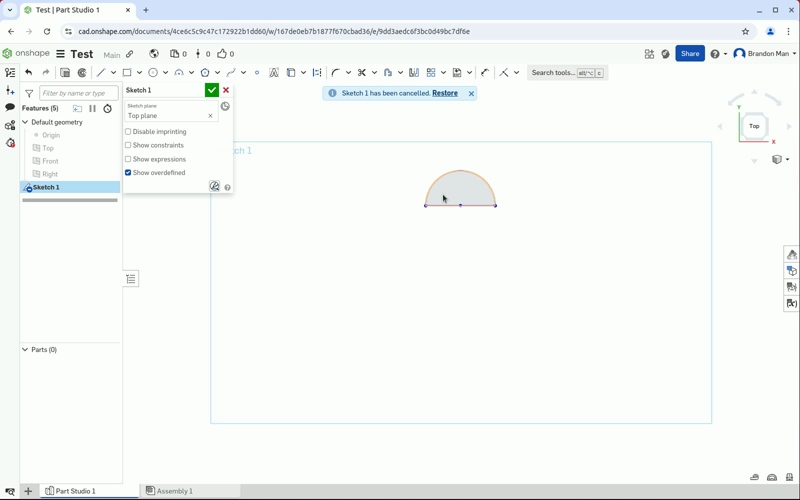
scroll(6)
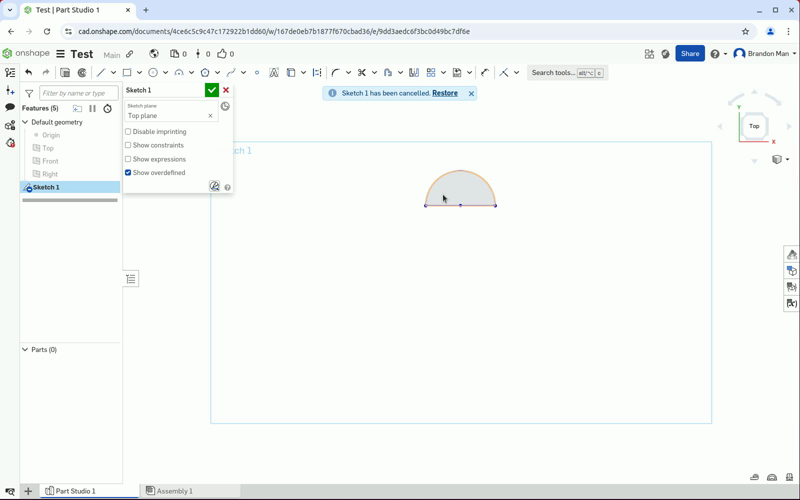
scroll(6)
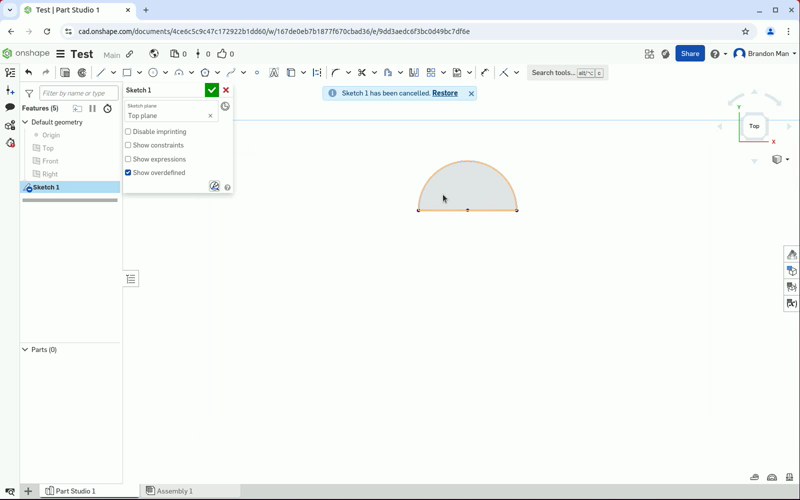
scroll(6)
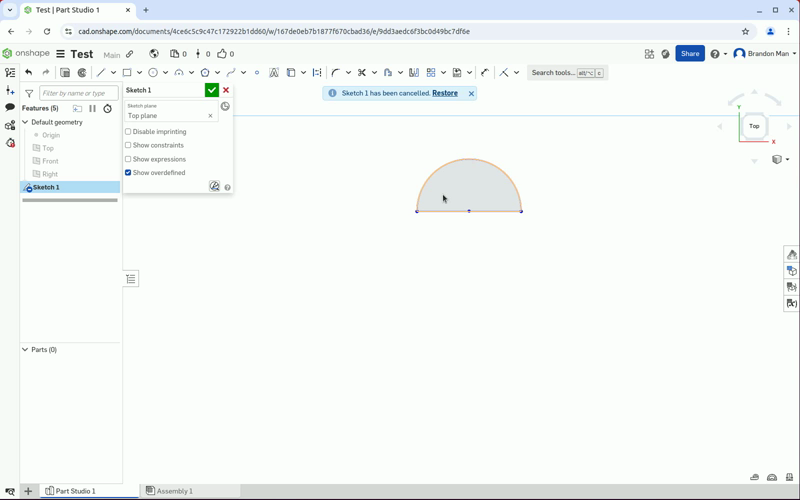
scroll(6)
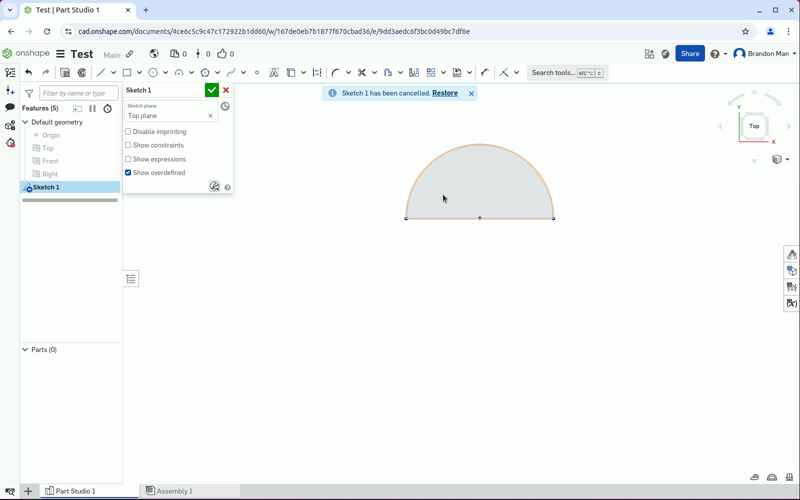
scroll(6)
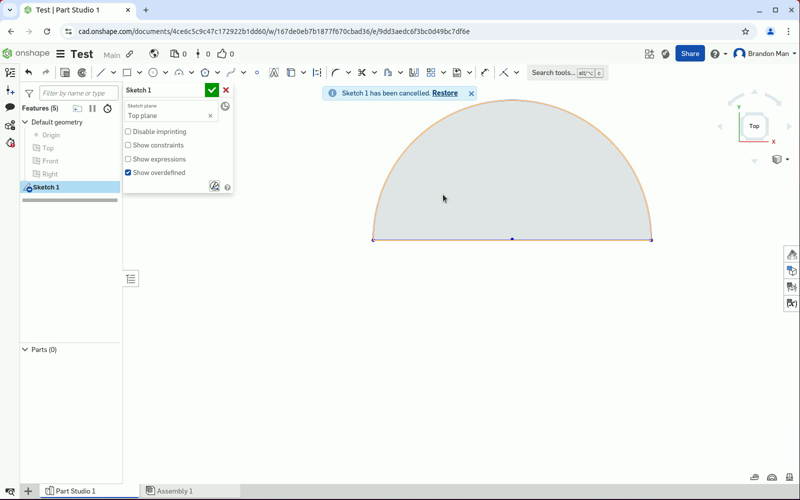
scroll(6)
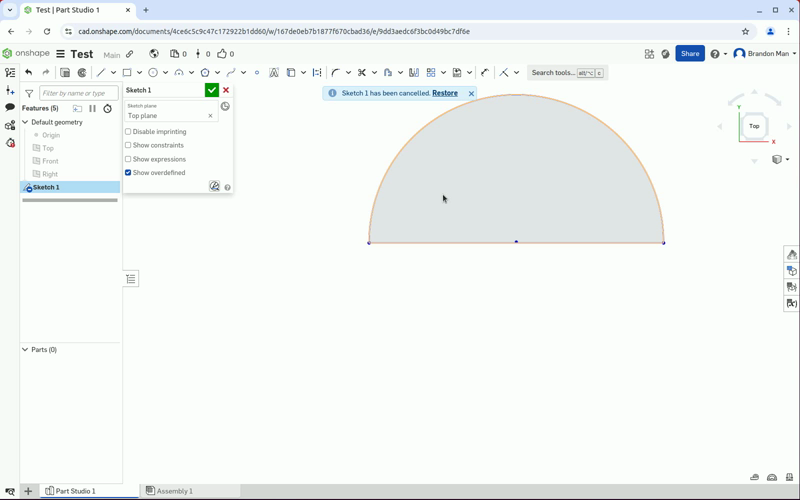
scroll(6)
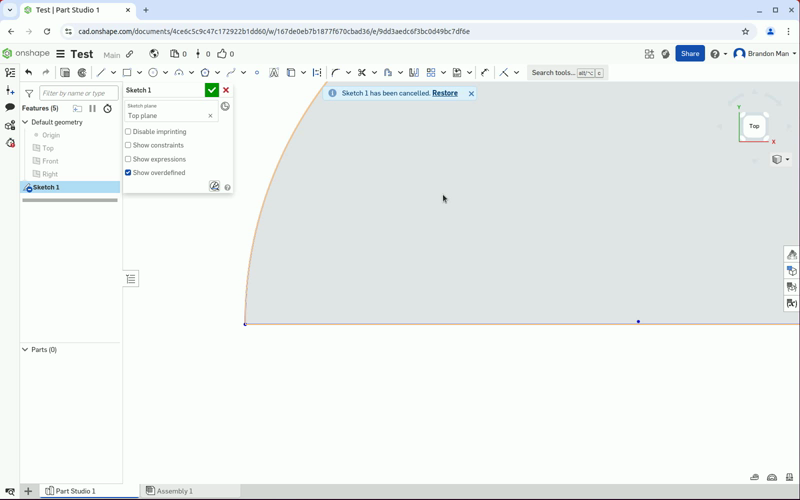
click(443, 194)
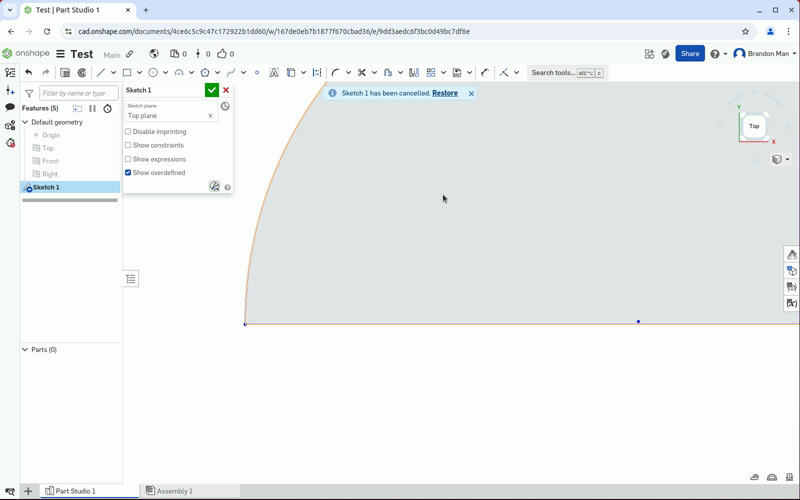
scroll(-6)
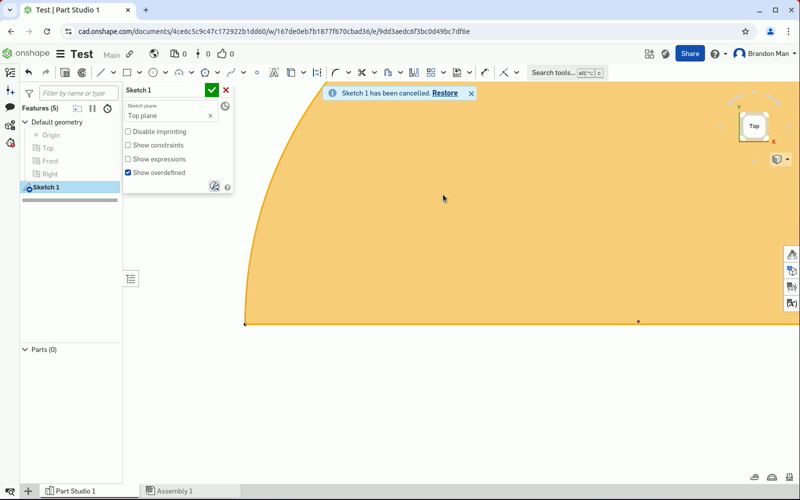
scroll(-6)
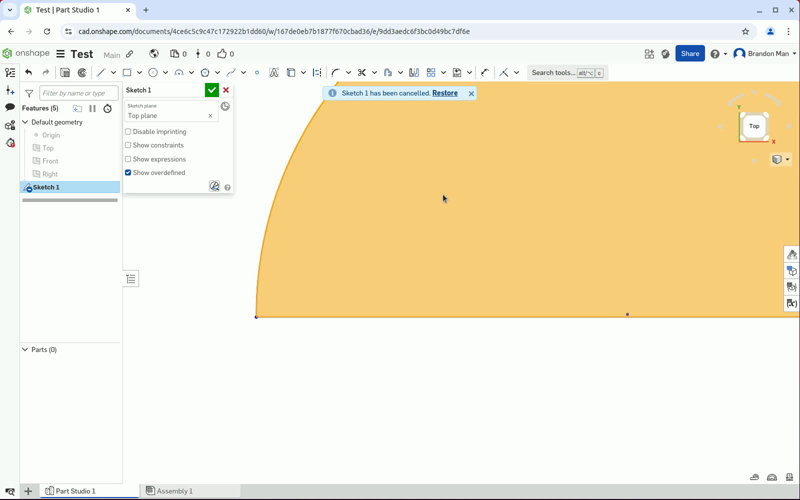
scroll(-6)
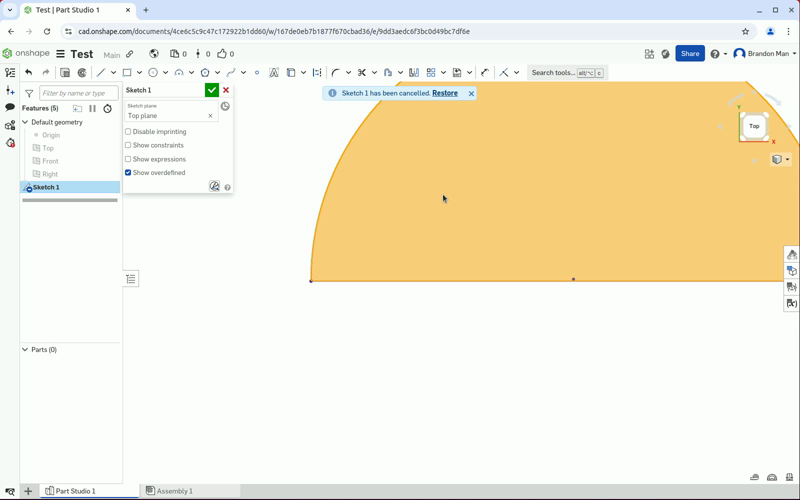
scroll(-6)
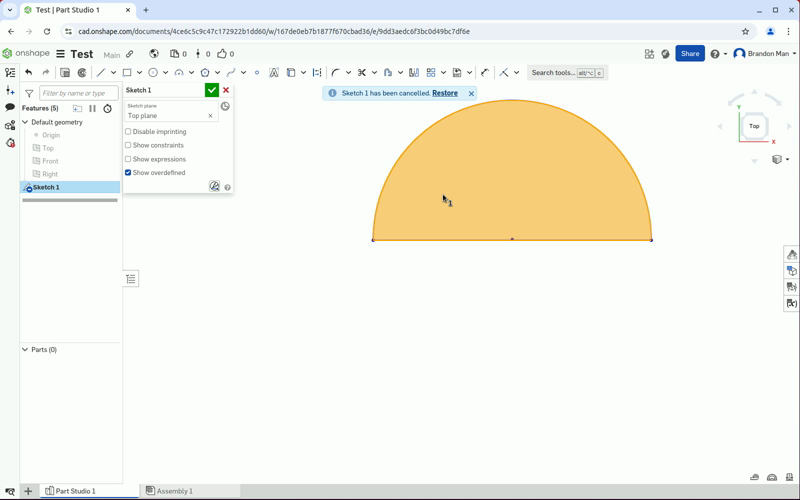
scroll(-6)
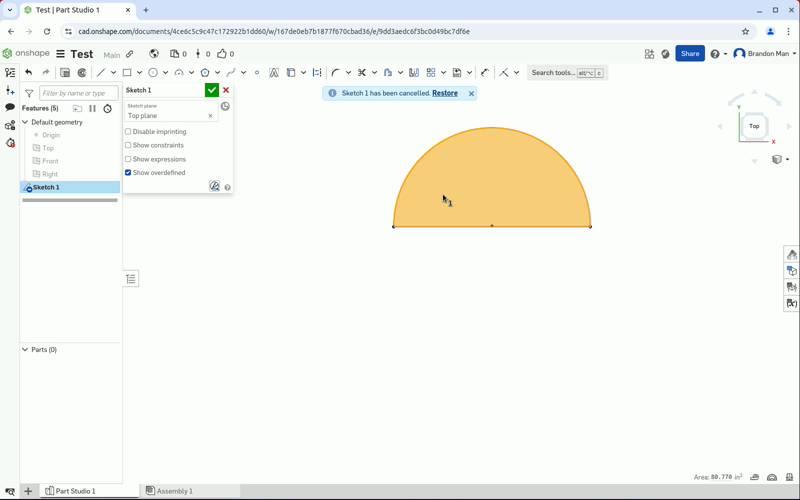
scroll(-6)
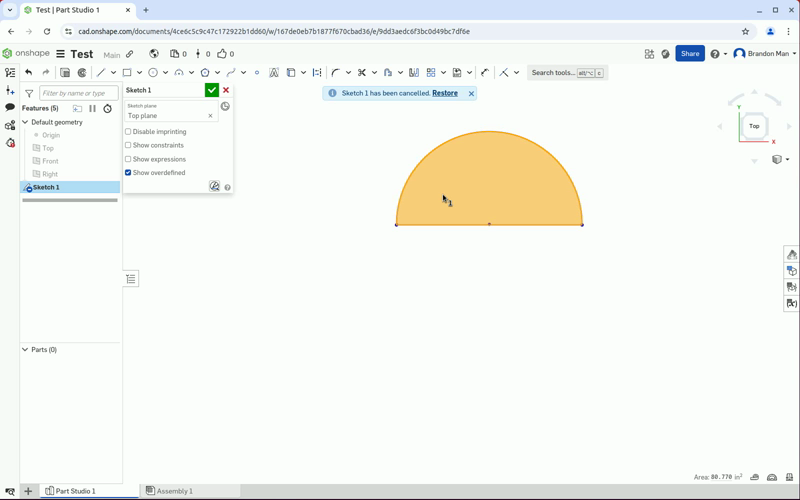
scroll(-6)
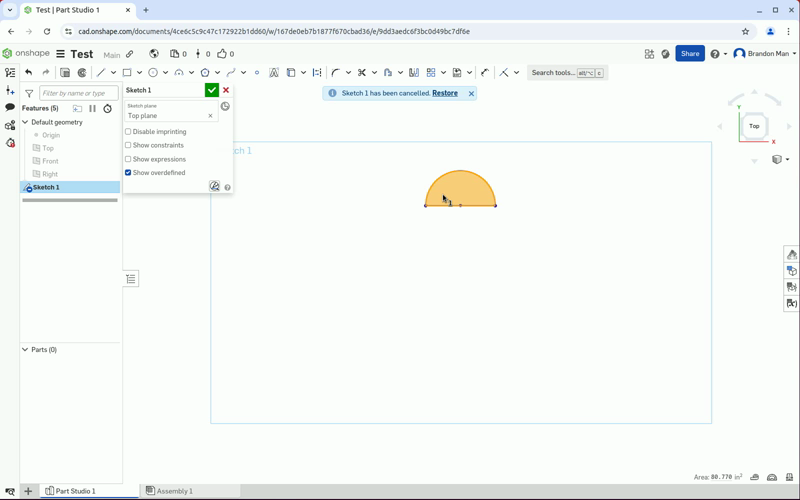
mouse_move(73, 352)
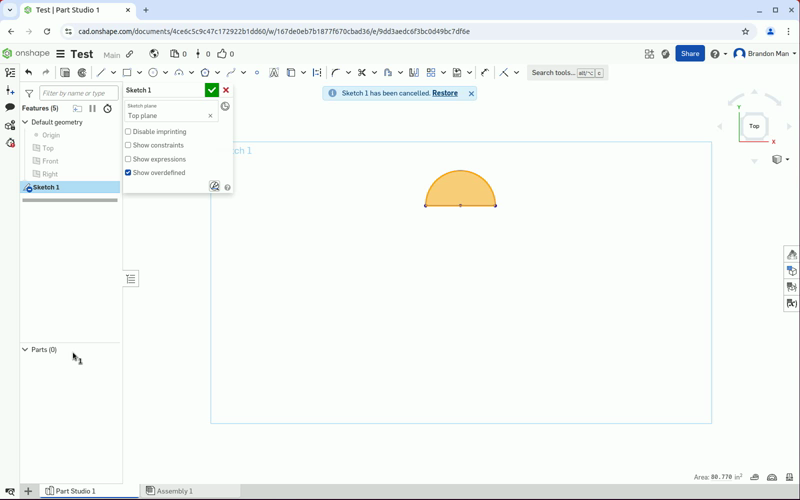
key(shift+y)
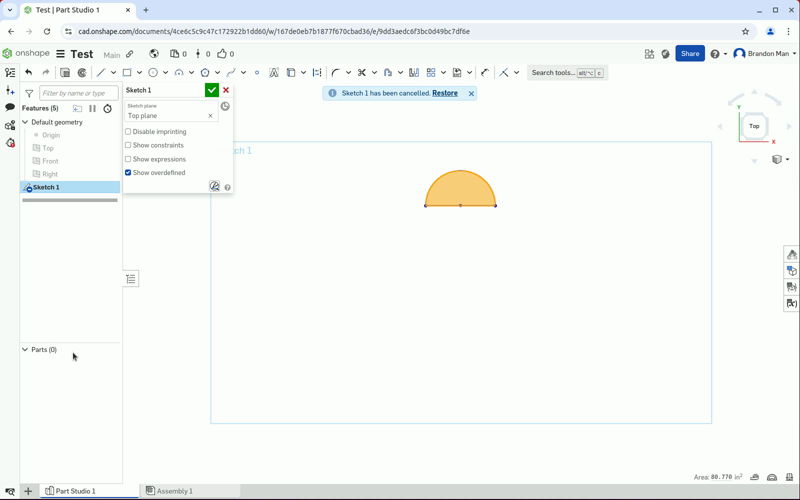
key(shift+e)
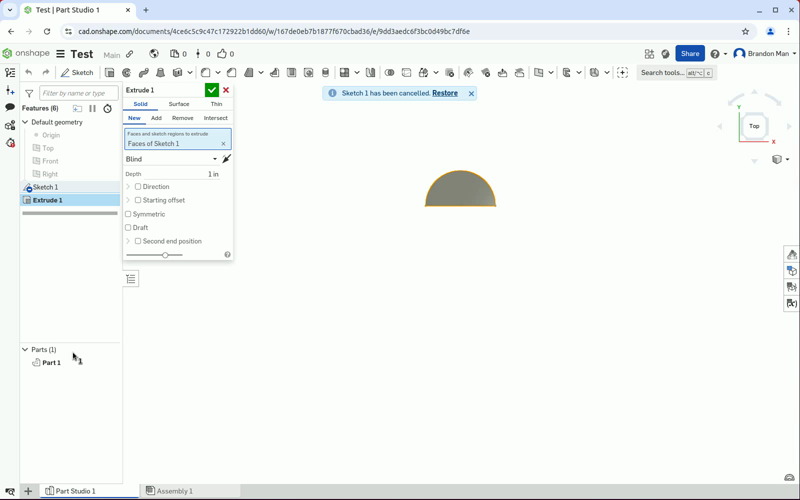
mouse_move(143, 106)
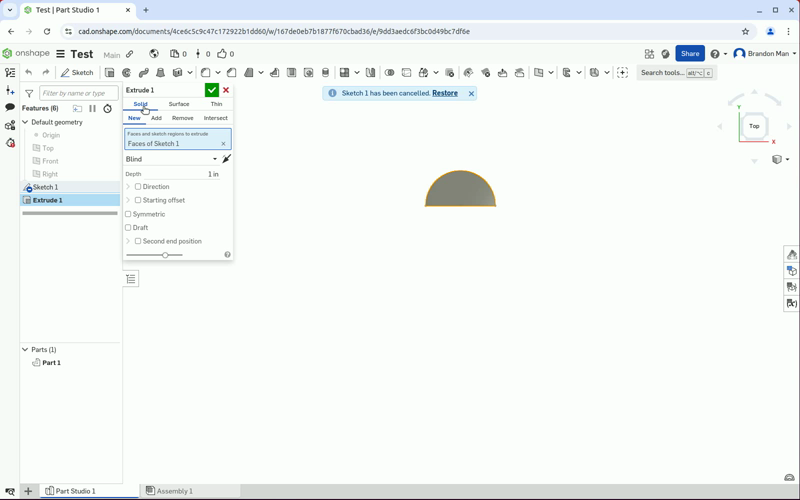
click(143, 106)
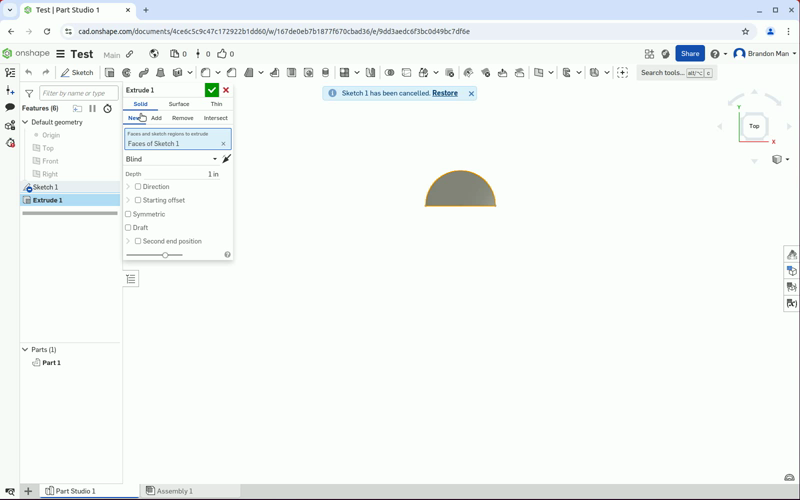
mouse_move(137, 120)
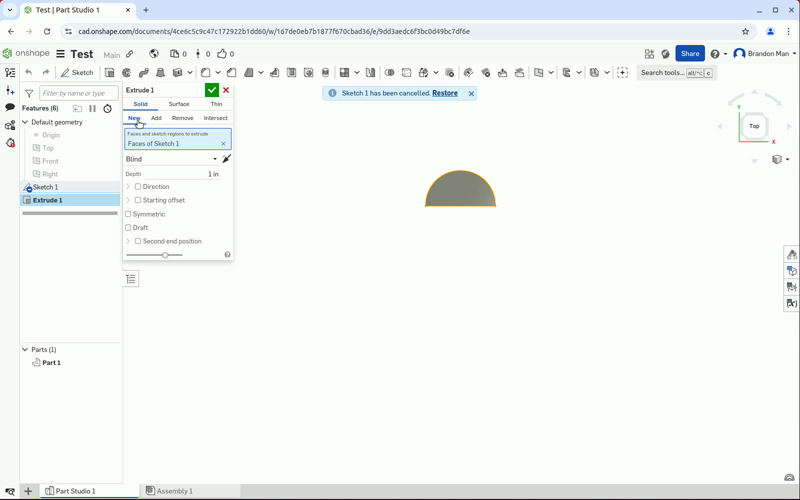
click(137, 120)
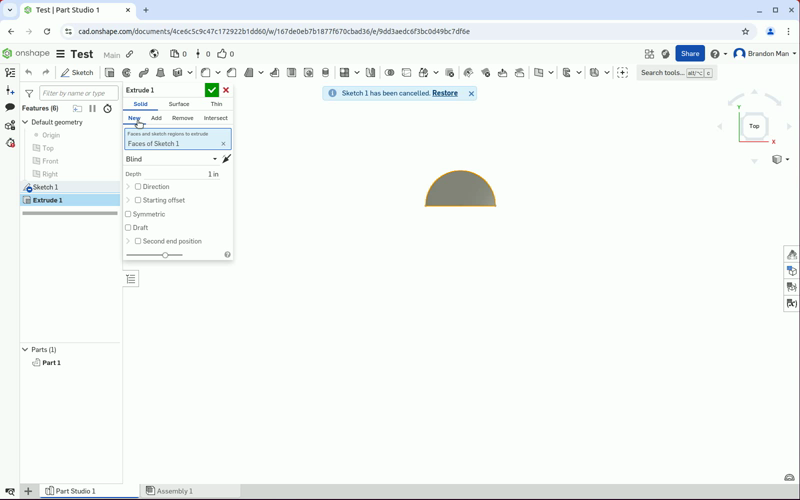
key(tab, 4)
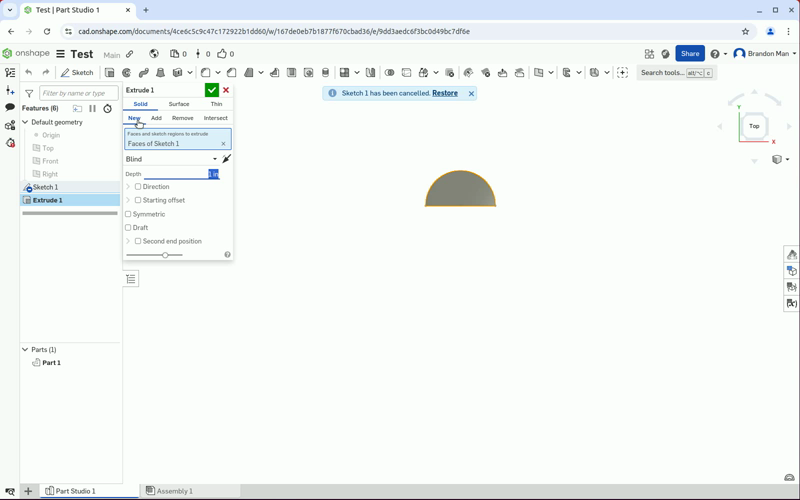
text(7.222)
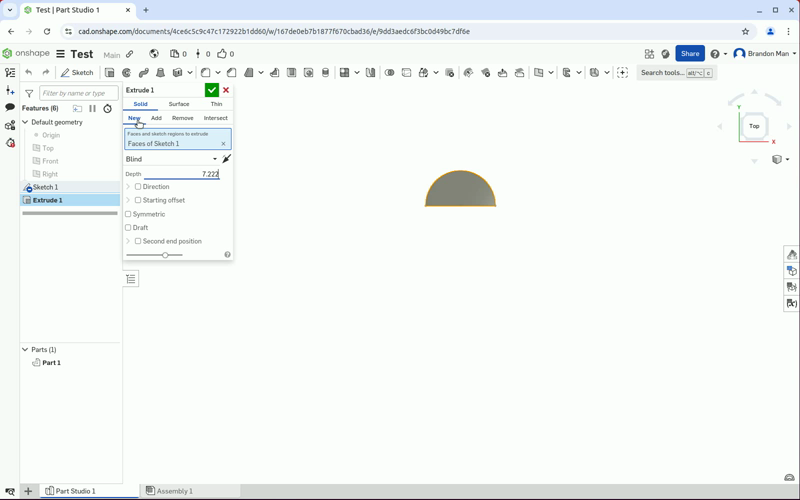
key(tab, 3)
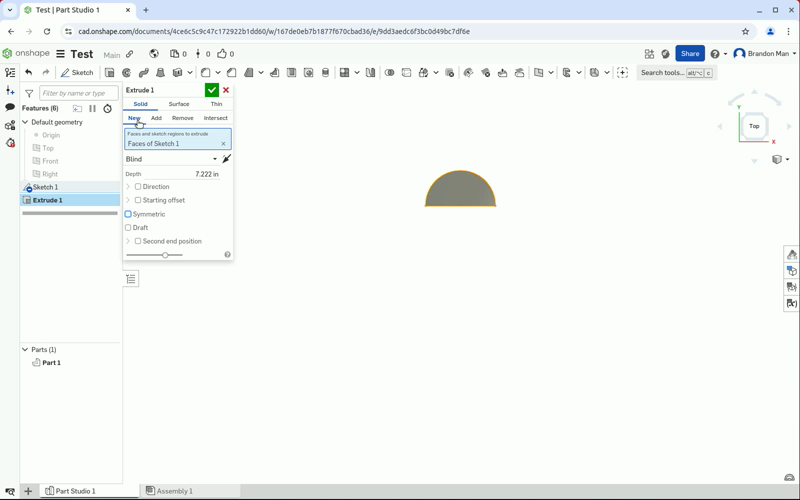
key(space)
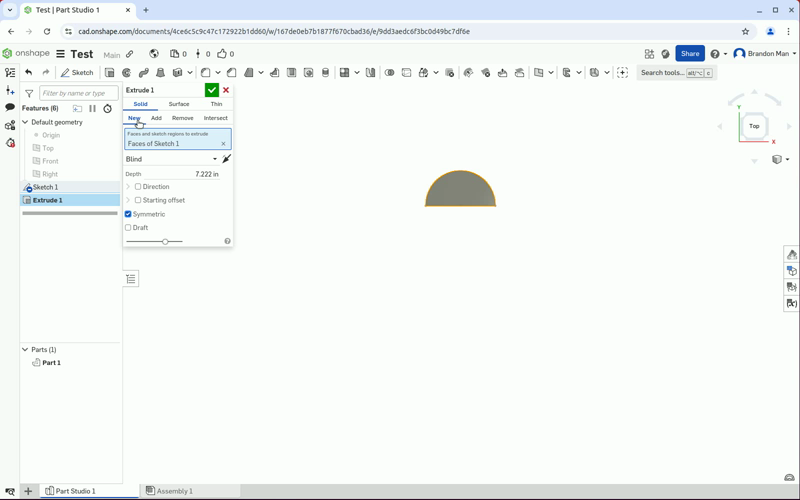
key(enter)
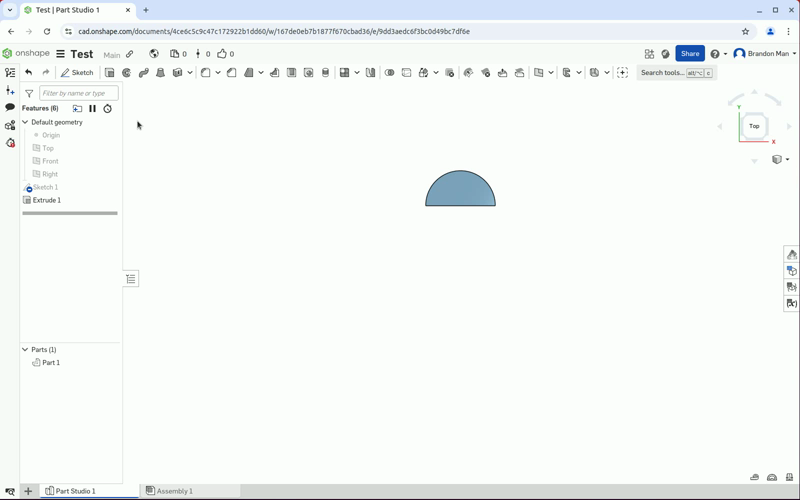
key(shift+h)
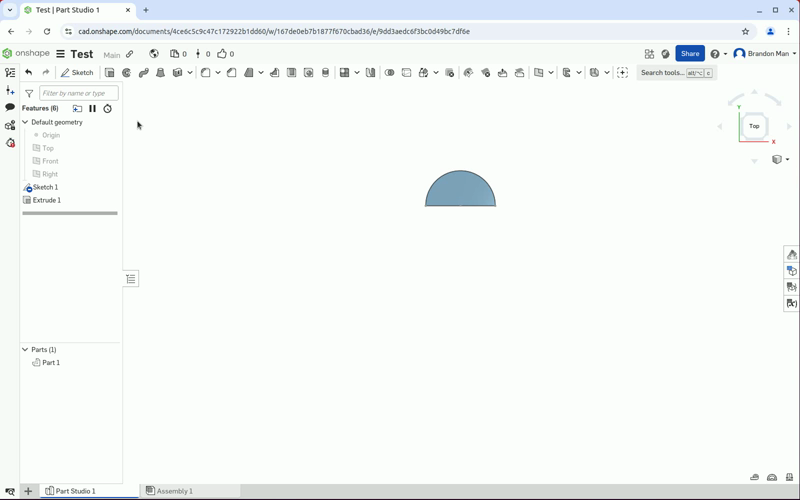
key(shift+h)
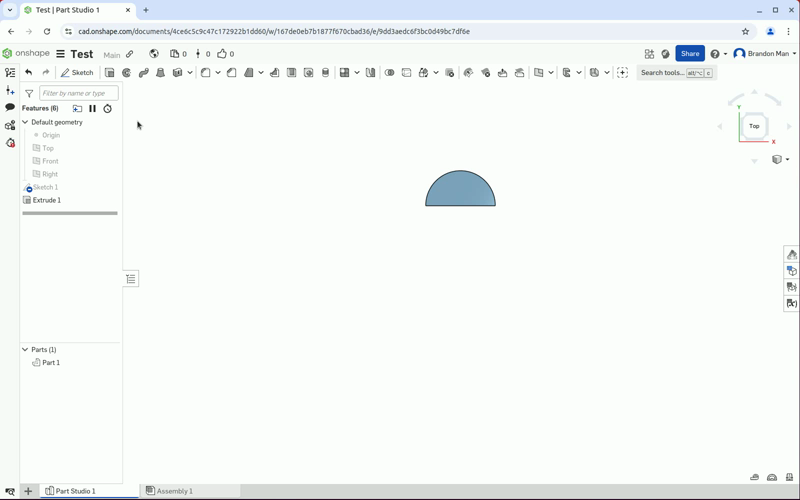
mouse_move(73, 189)
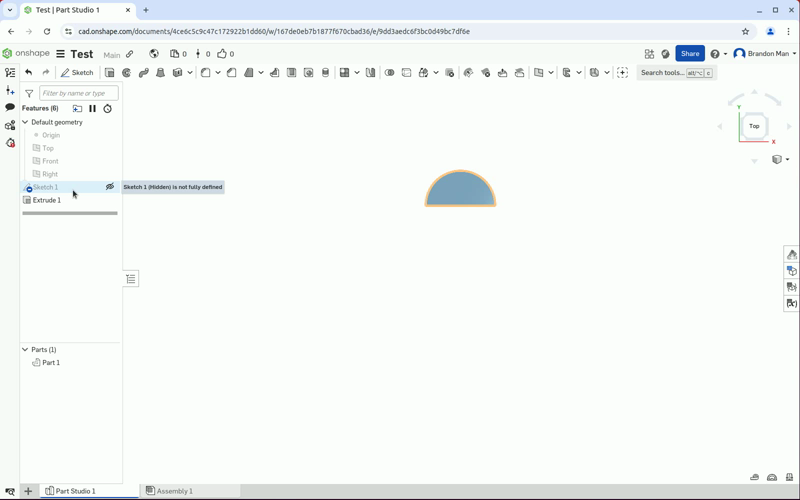
click(73, 189)
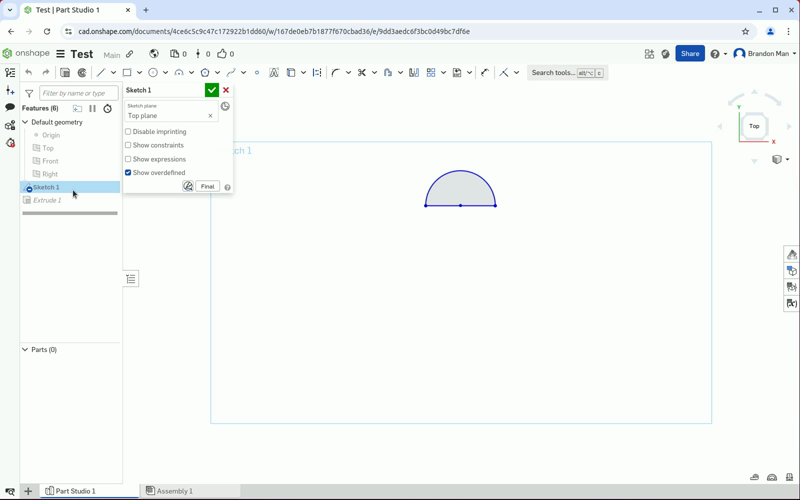
mouse_move(229, 92)
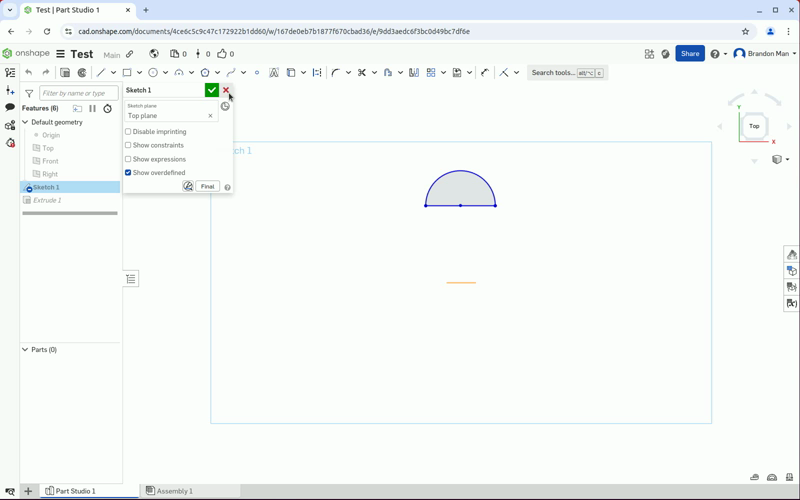
click(229, 92)
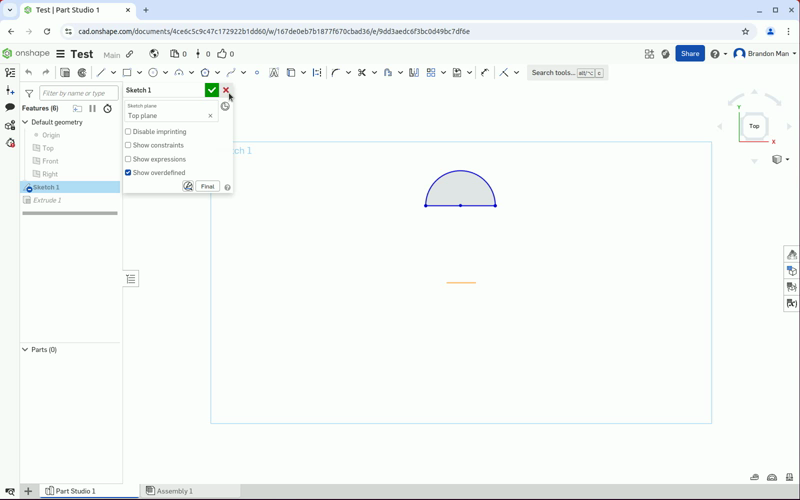
key(shift+s)
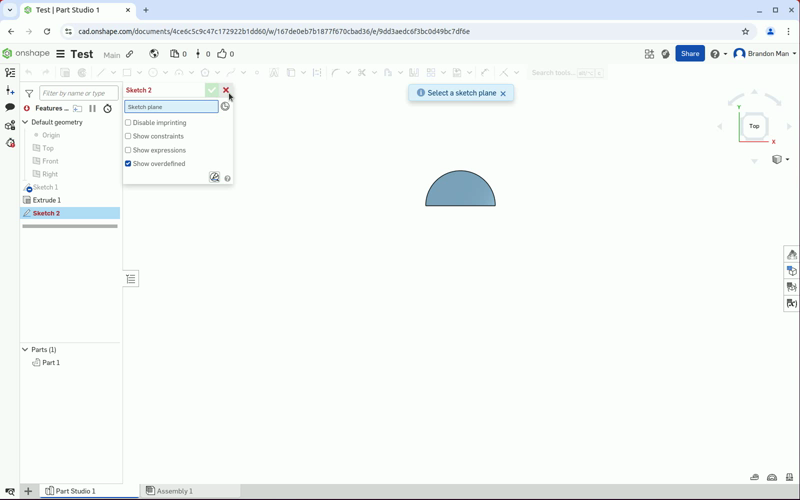
mouse_move(73, 150)
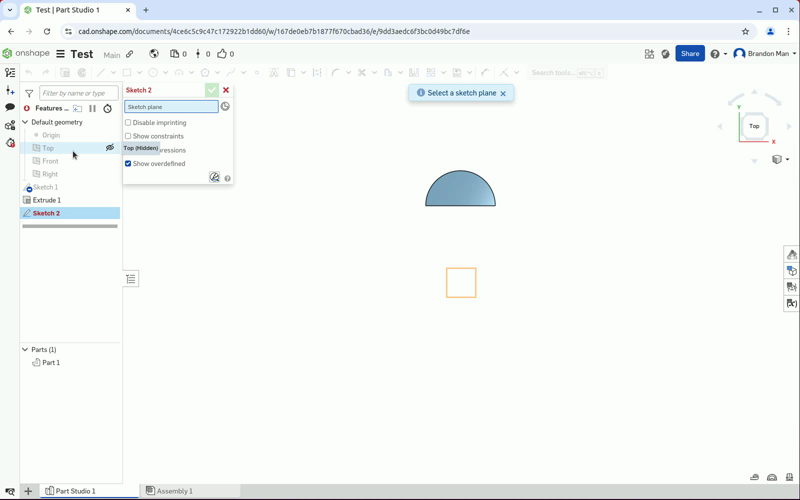
click(73, 150)
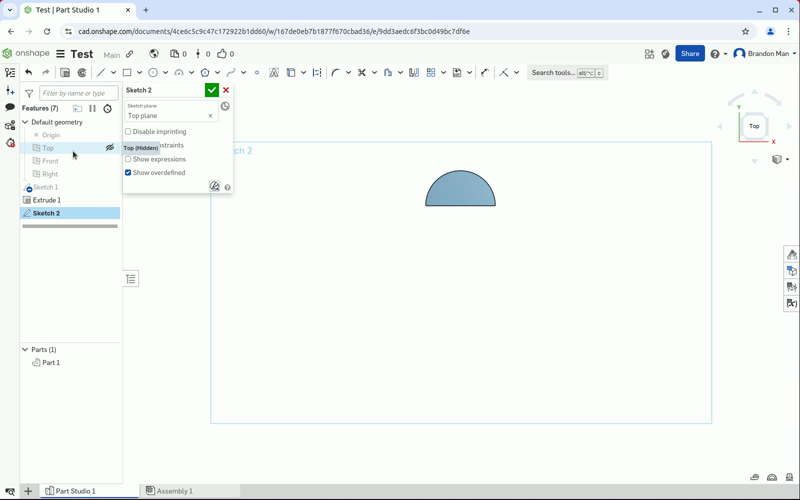
mouse_move(73, 352)
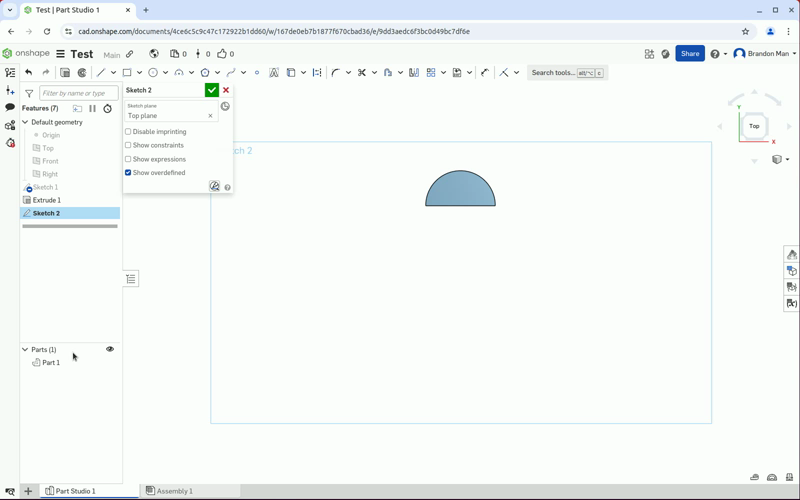
key(y)
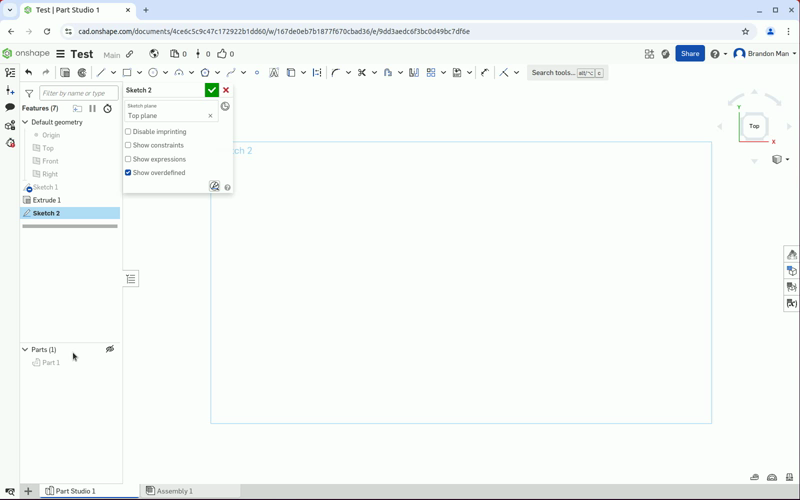
key(l)
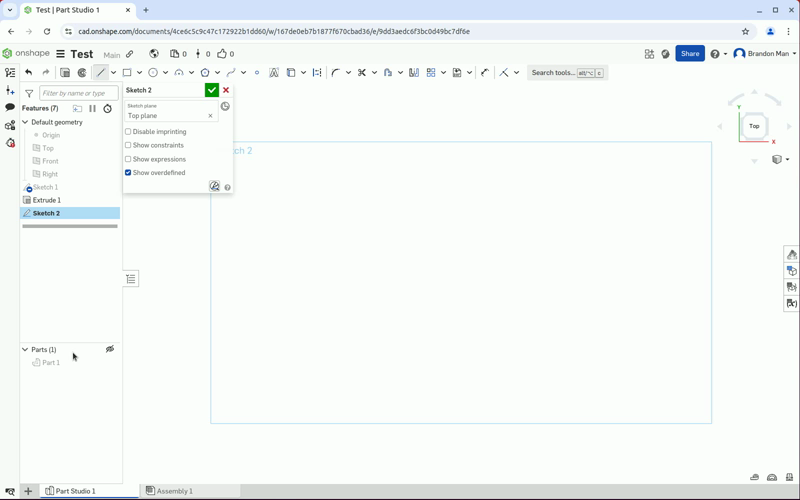
key_down(shift)
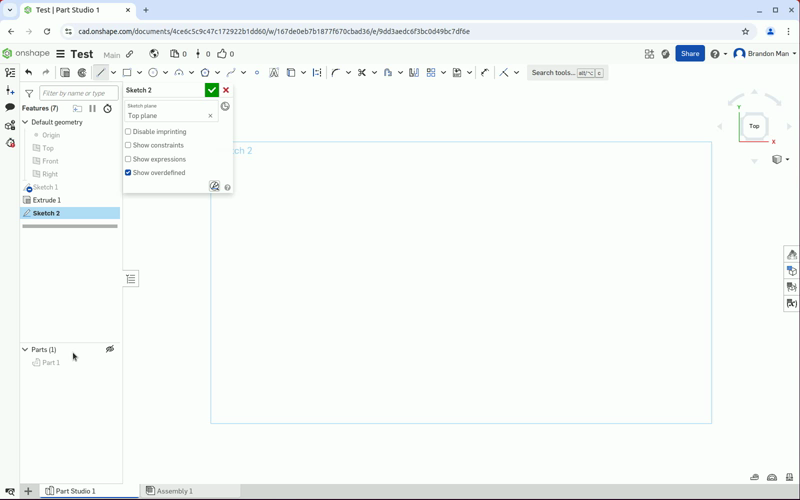
mouse_move(425, 360)
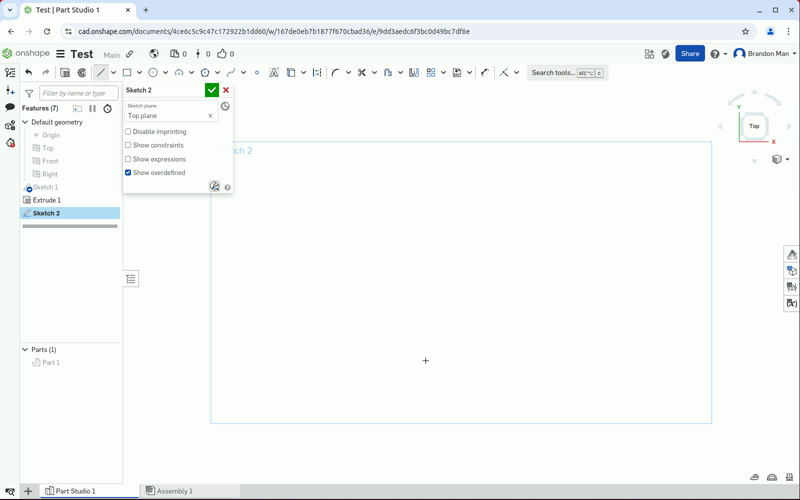
click(425, 360)
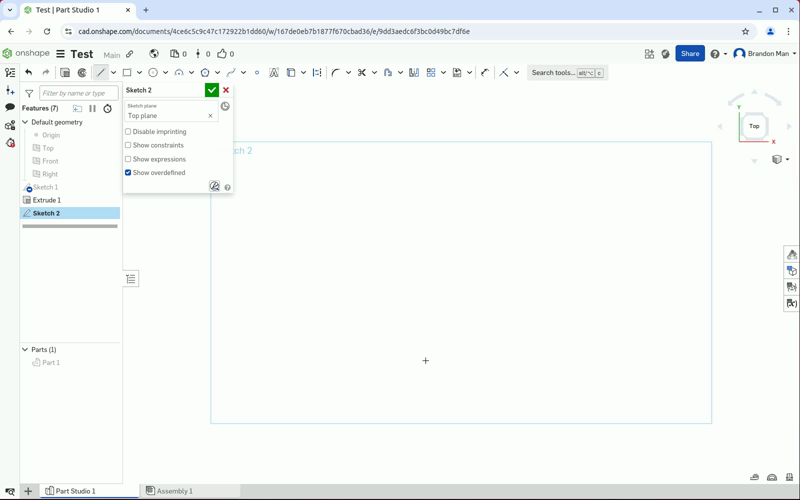
key_up(shift)
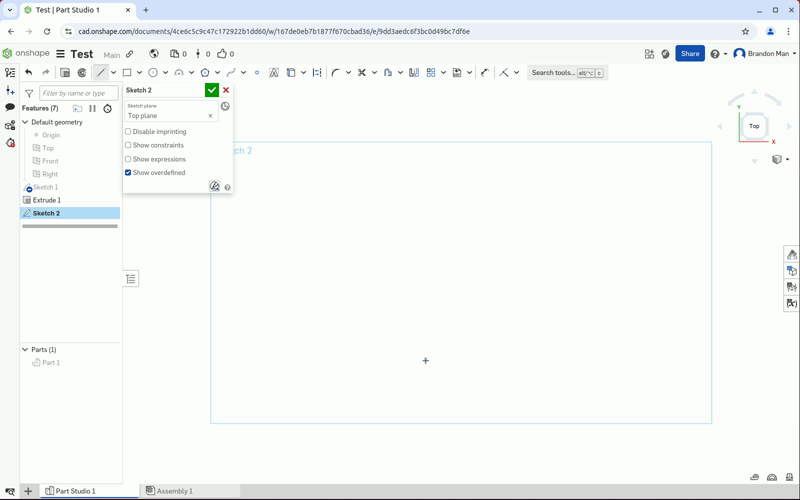
key_down(shift)
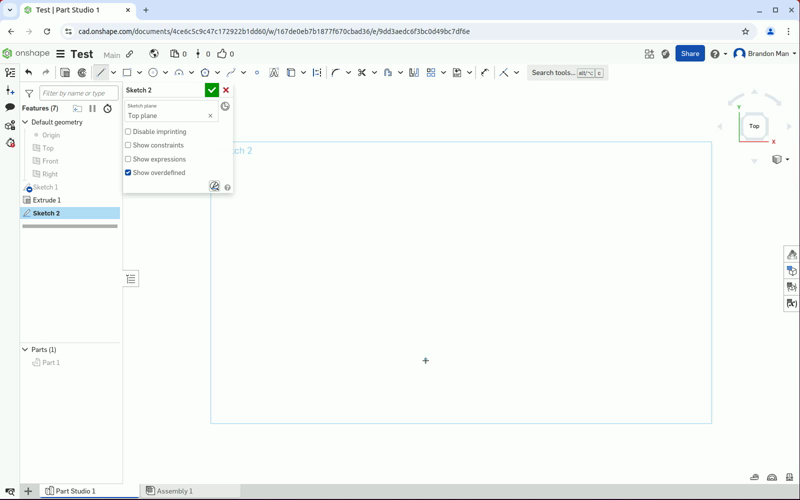
mouse_move(494, 360)
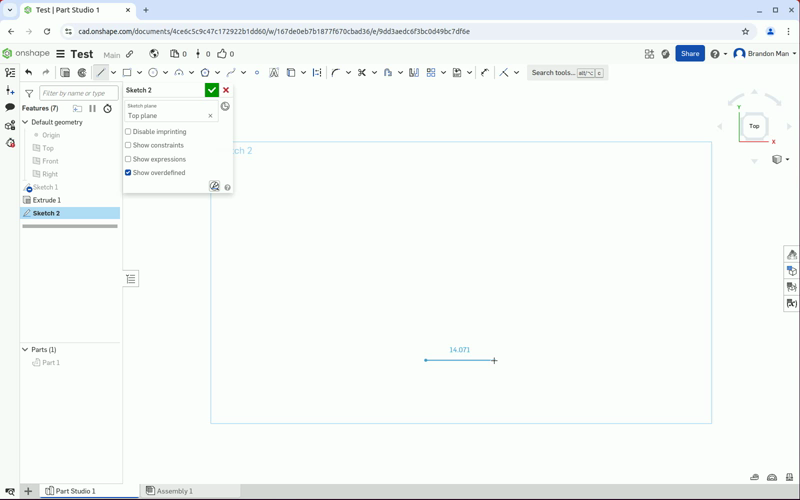
click(494, 360)
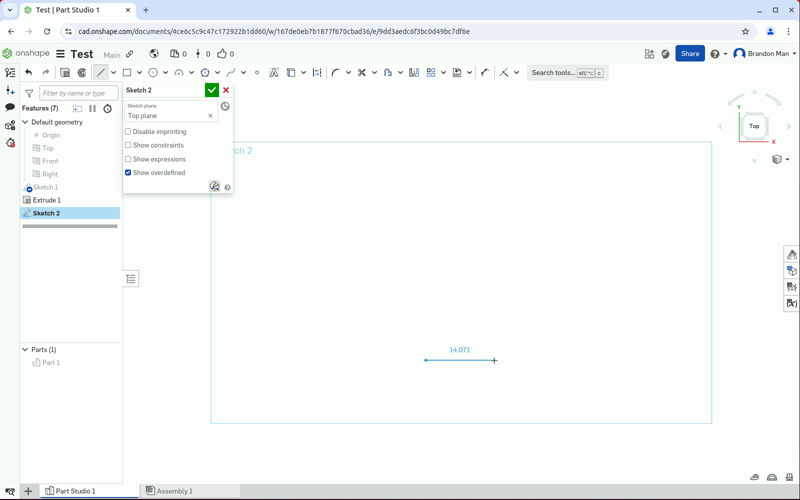
key_up(shift)
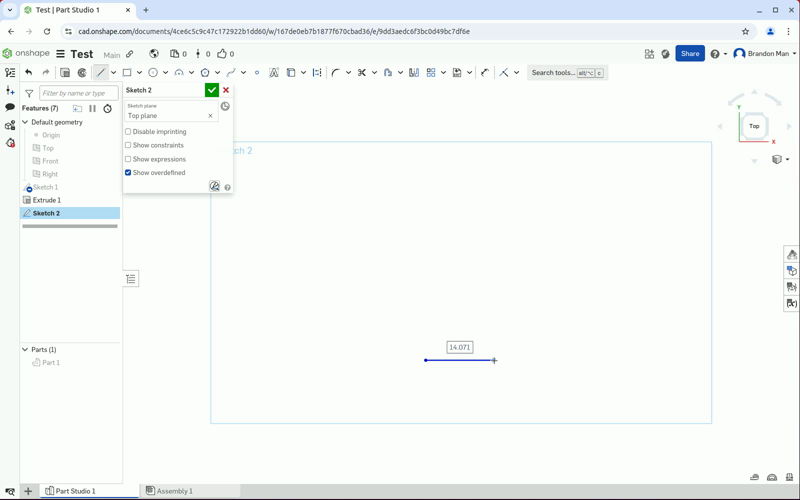
key_down(shift)
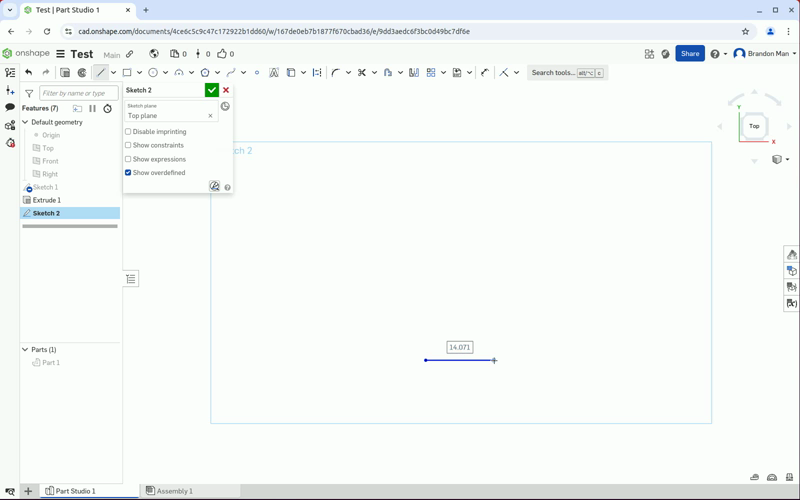
mouse_move(494, 204)
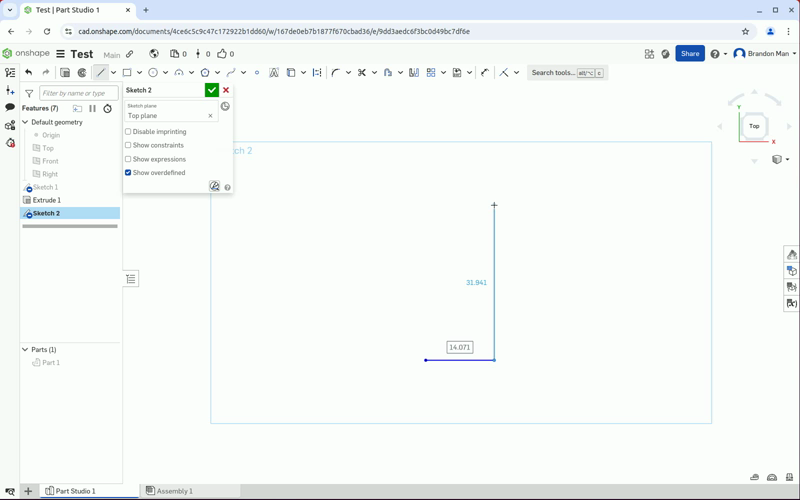
click(494, 204)
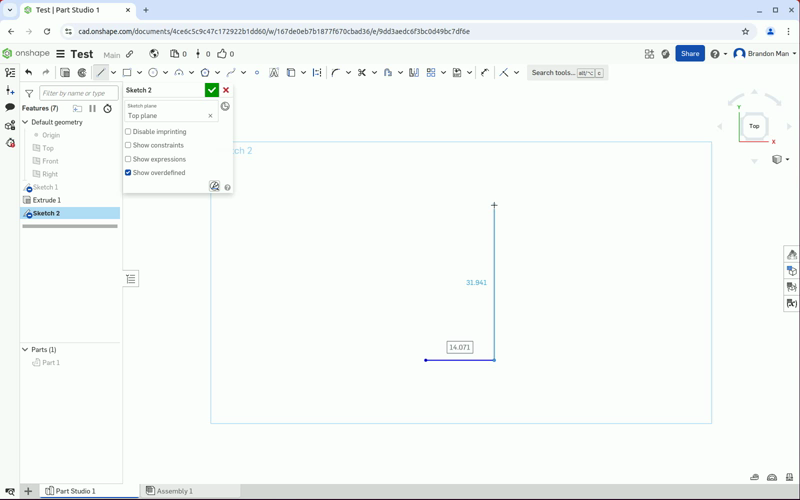
key_up(shift)
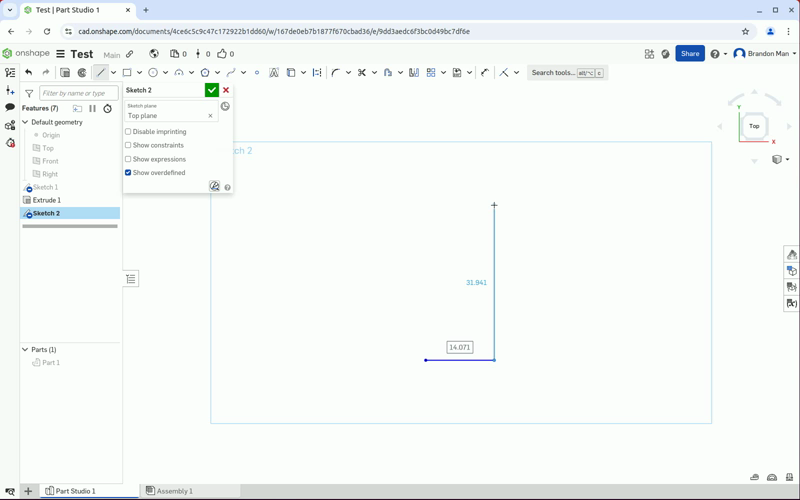
key_down(shift)
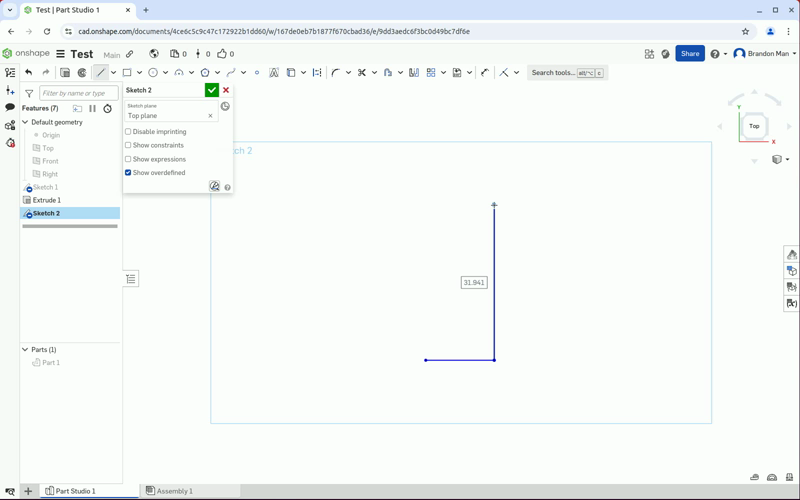
mouse_move(425, 204)
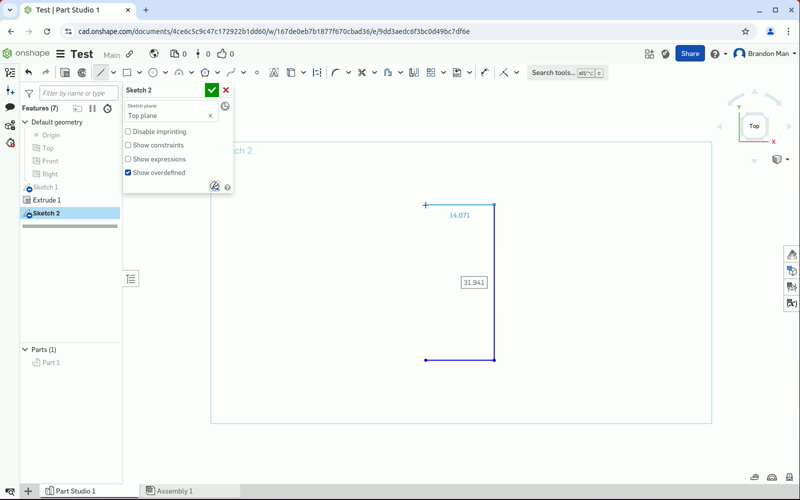
click(425, 204)
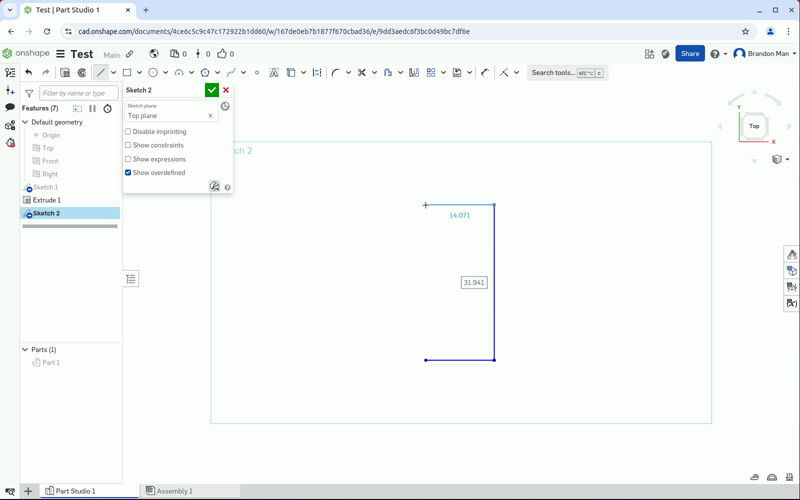
key_up(shift)
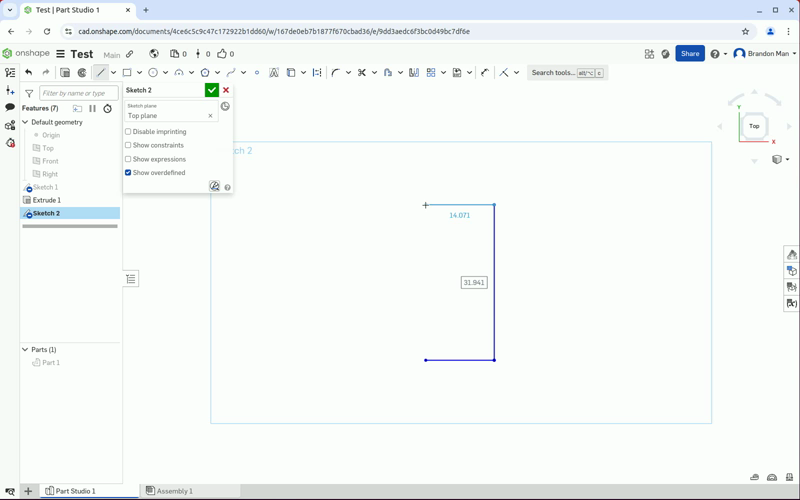
key_down(shift)
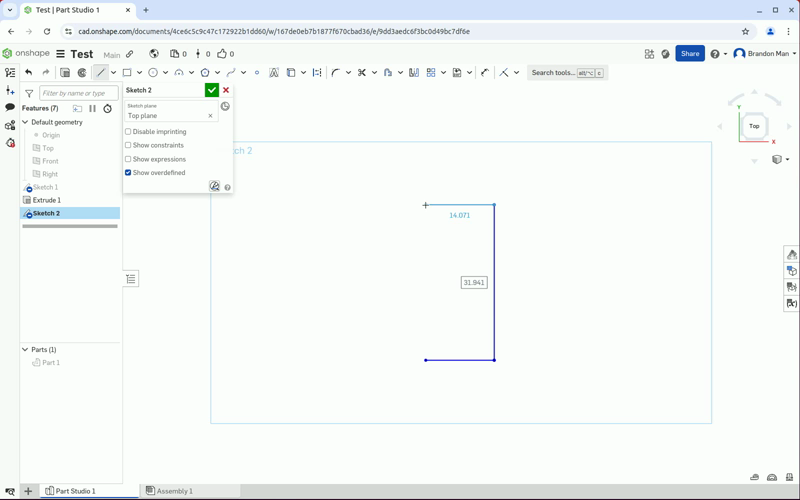
mouse_move(425, 360)
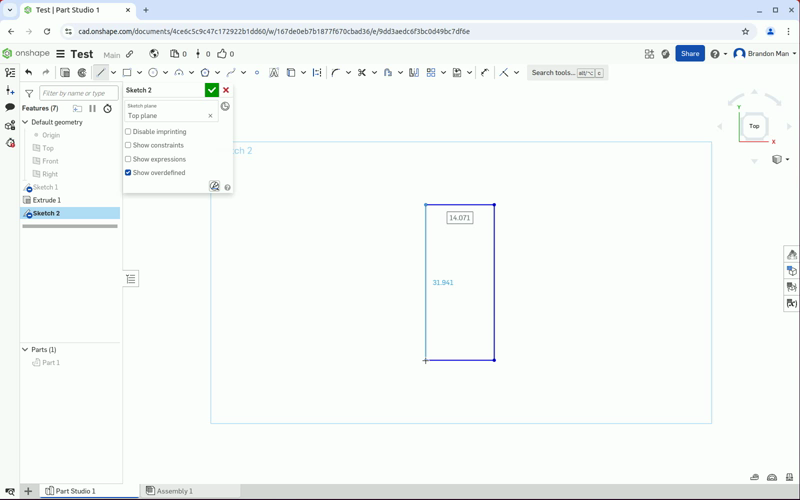
key_up(shift)
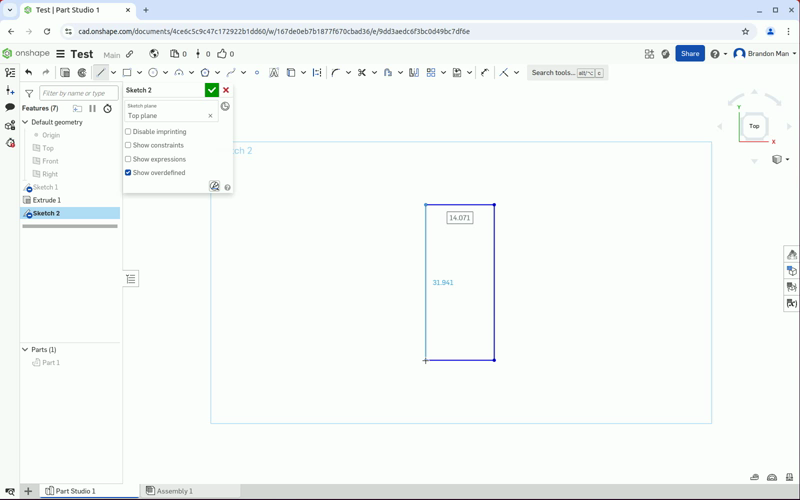
click(425, 360)
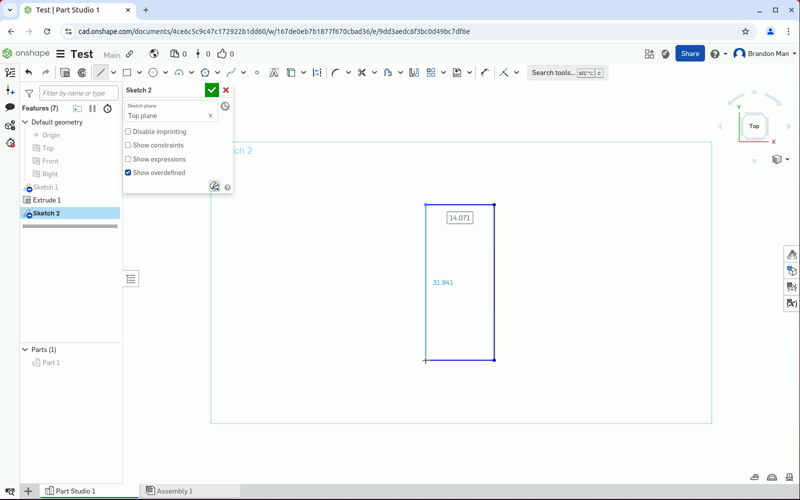
key(esc)
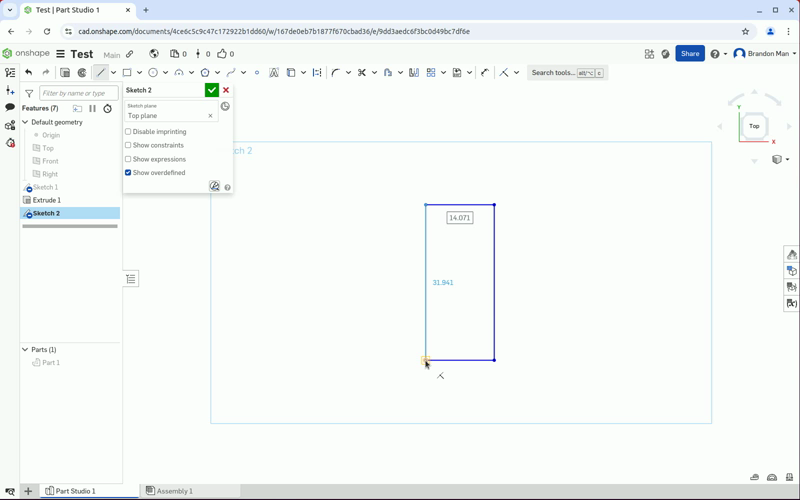
mouse_move(443, 321)
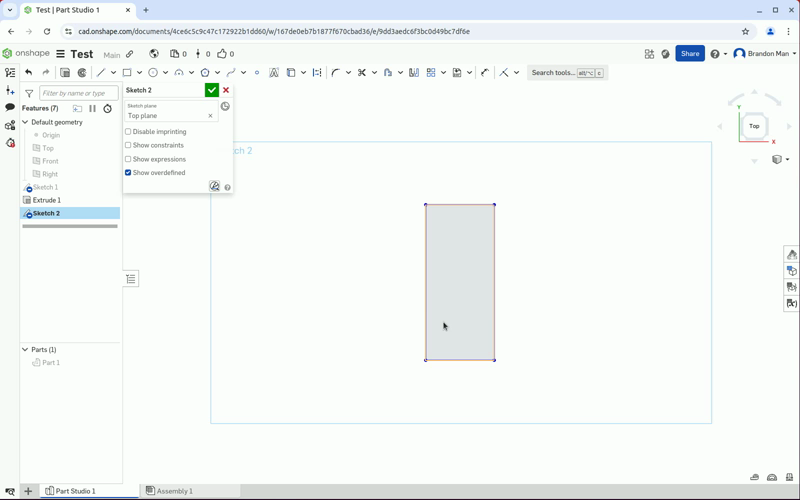
click(443, 321)
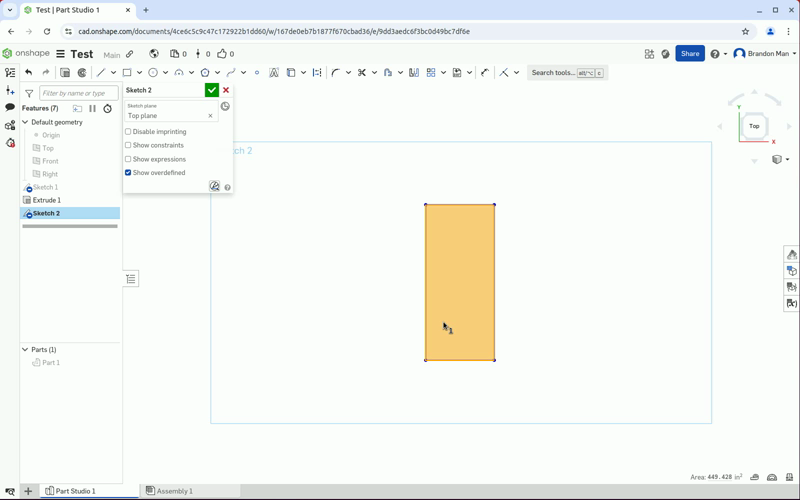
mouse_move(73, 352)
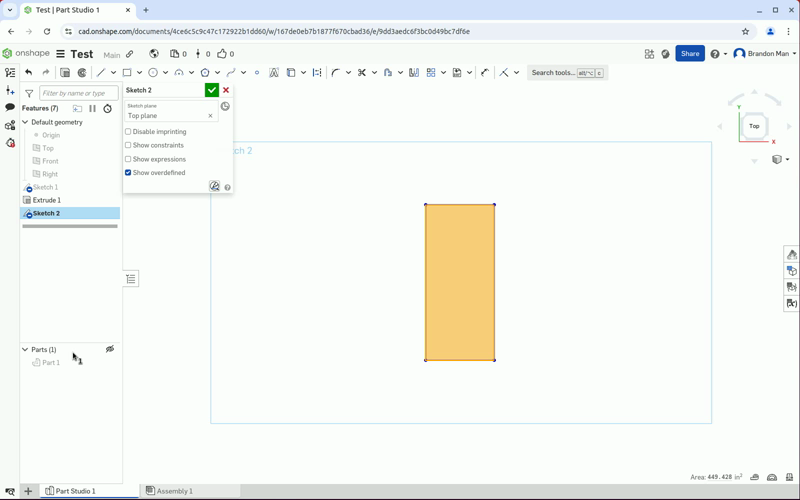
key(shift+y)
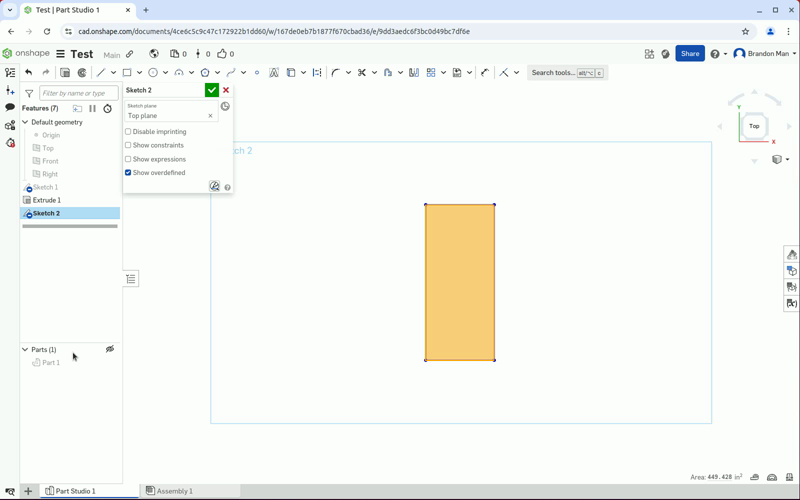
key(shift+e)
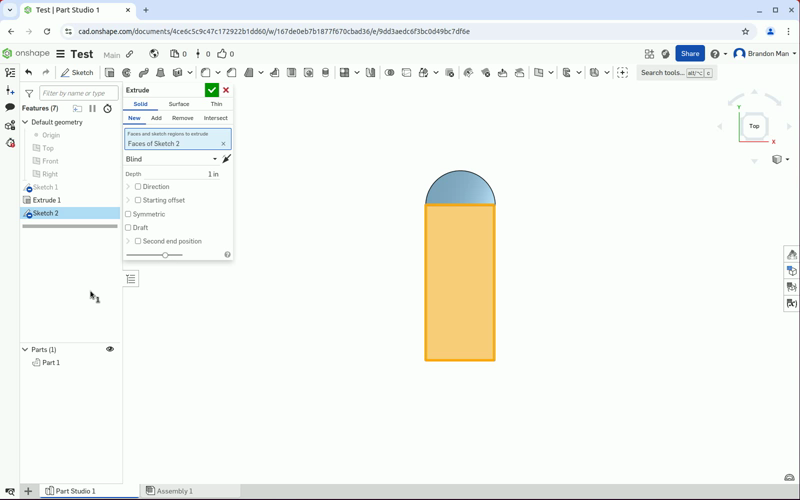
mouse_move(143, 106)
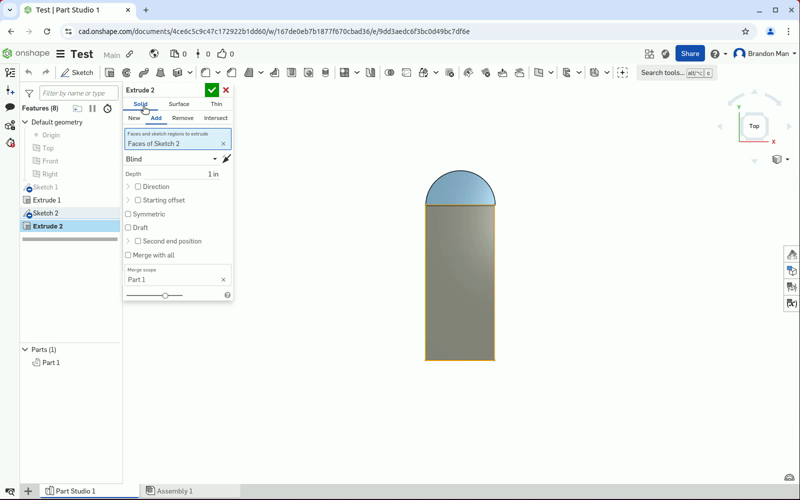
click(143, 106)
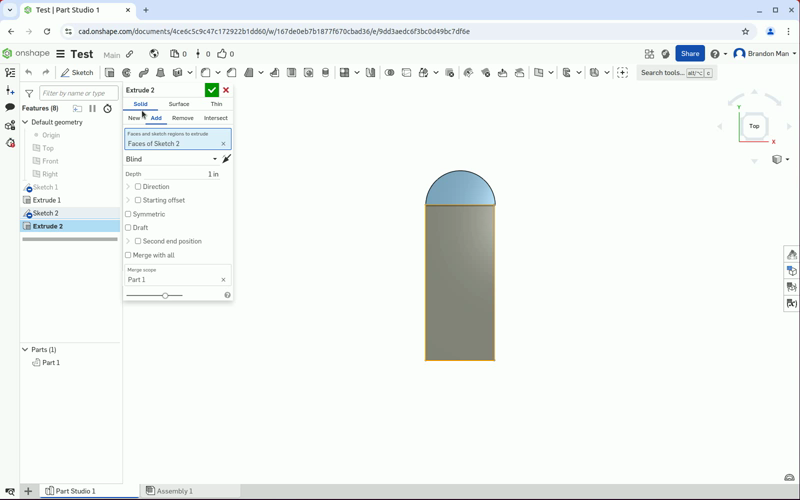
mouse_move(137, 120)
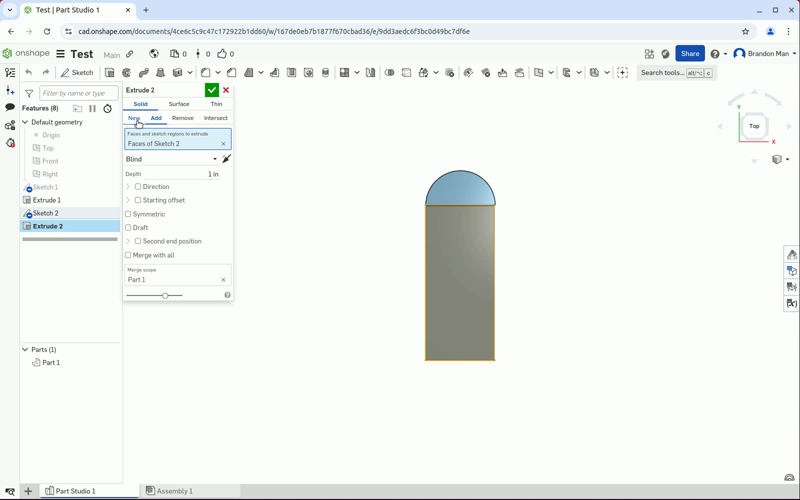
click(137, 120)
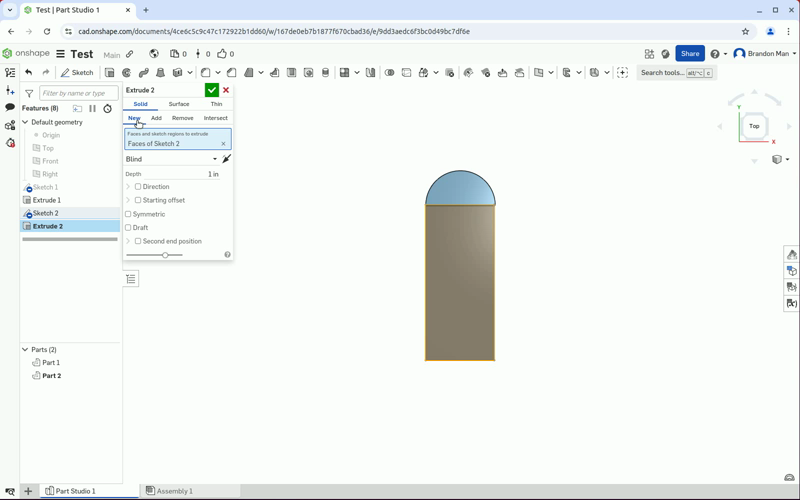
key(tab, 4)
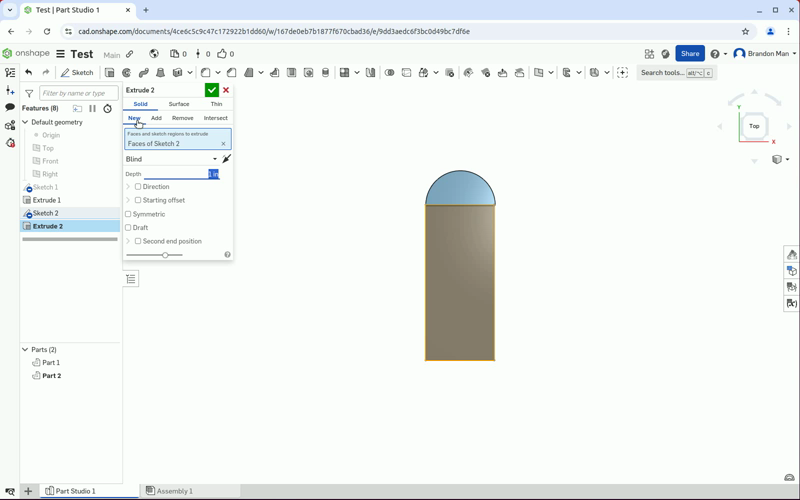
text(7.222)
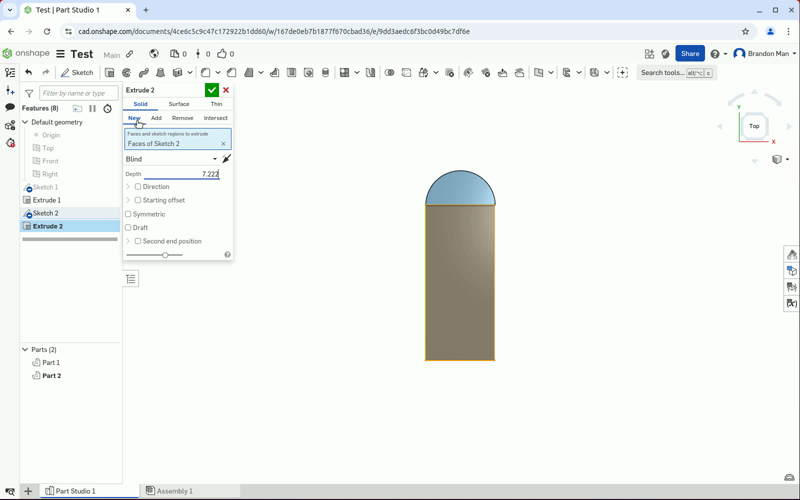
key(tab, 3)
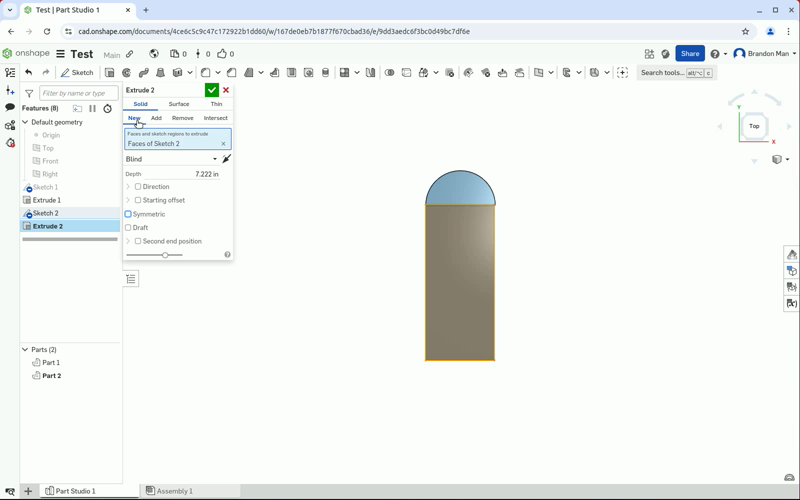
key(space)
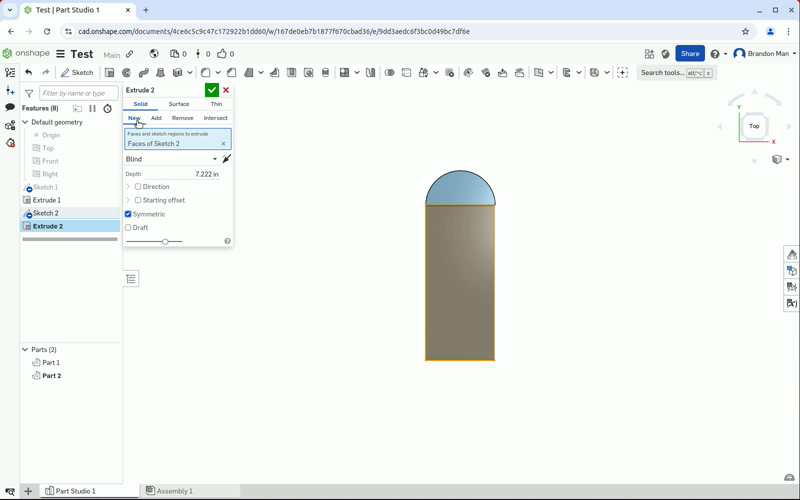
key(enter)
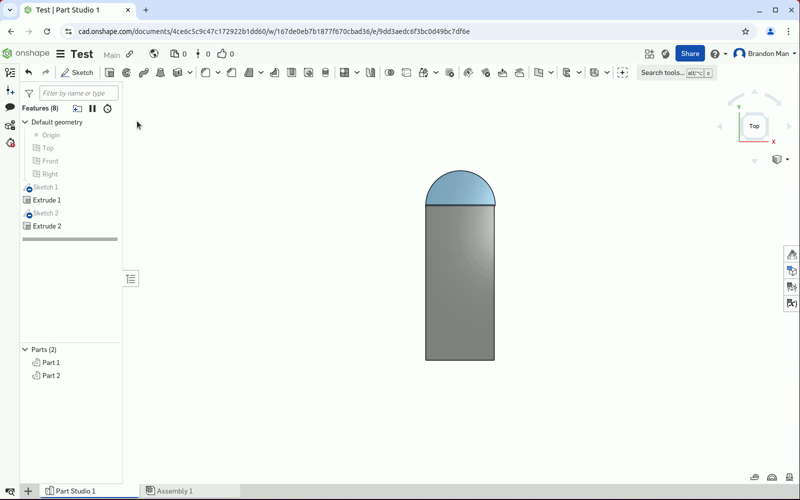
key(shift+h)
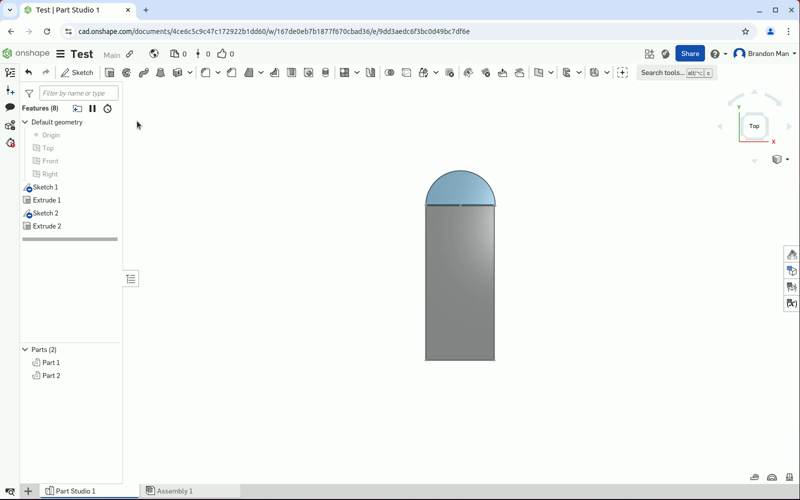
key(shift+h)
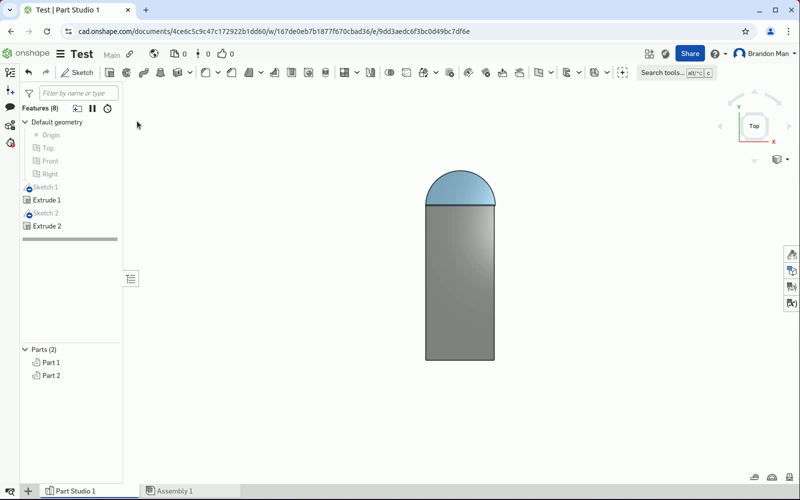
mouse_move(73, 189)
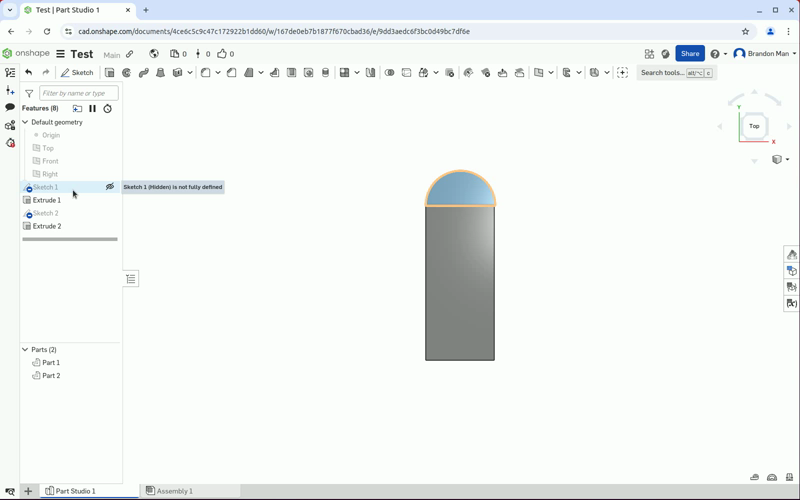
click(73, 189)
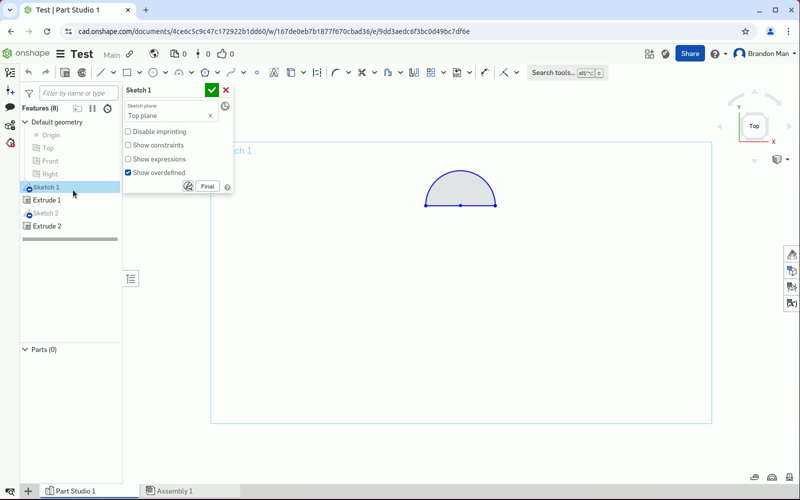
mouse_move(229, 92)
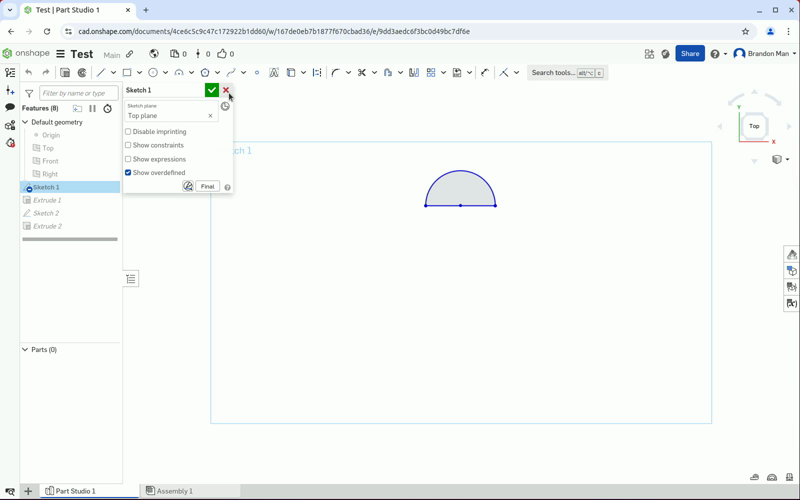
click(229, 92)
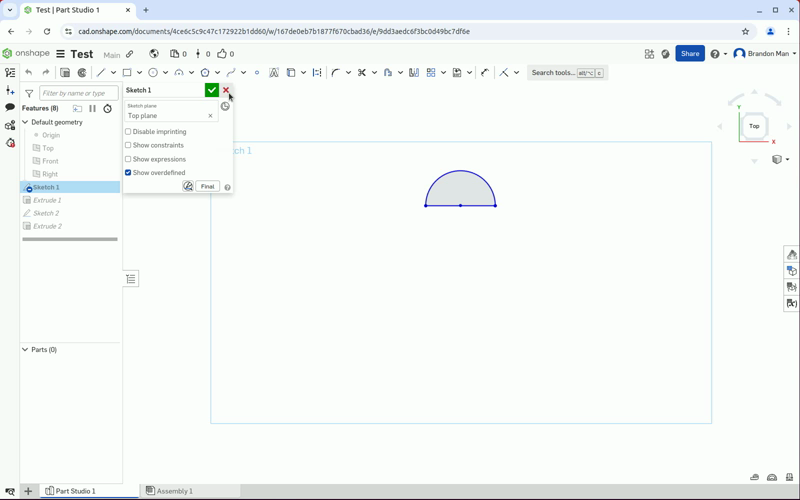
key(shift+s)
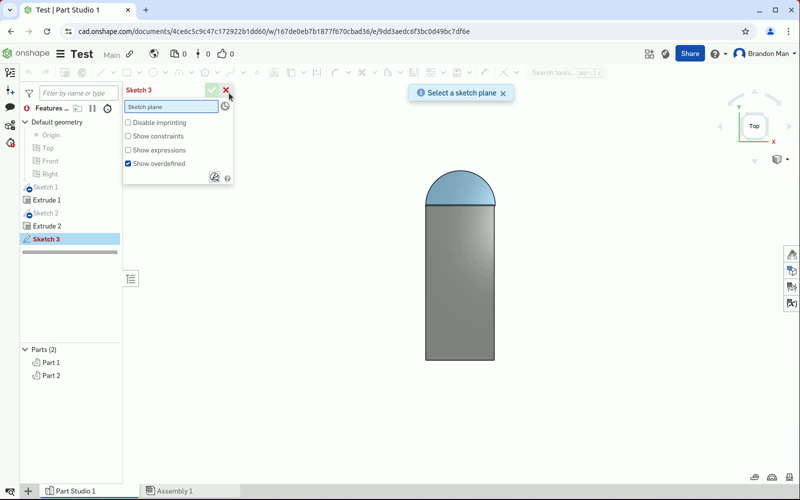
mouse_move(73, 150)
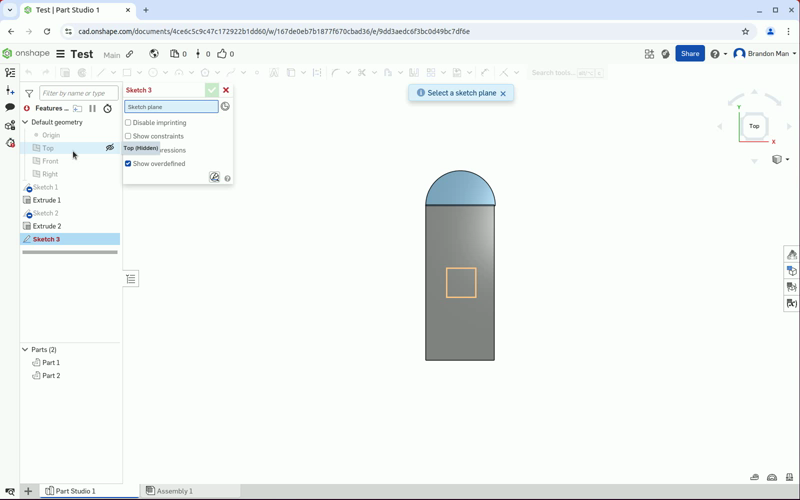
click(73, 150)
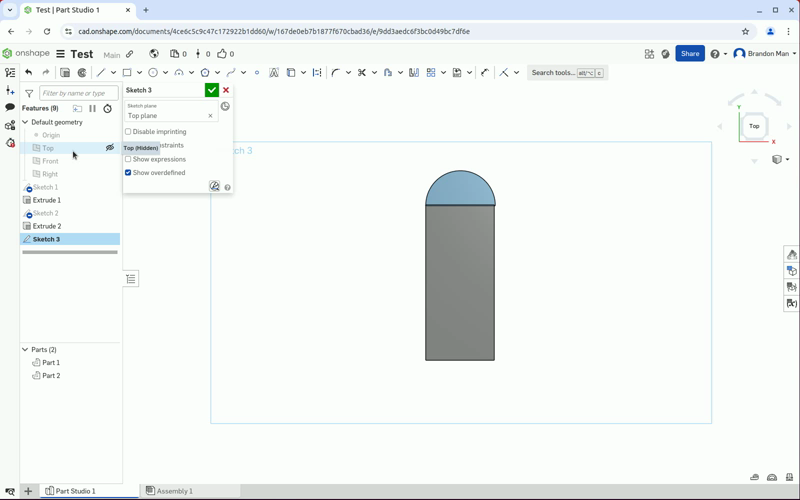
mouse_move(73, 352)
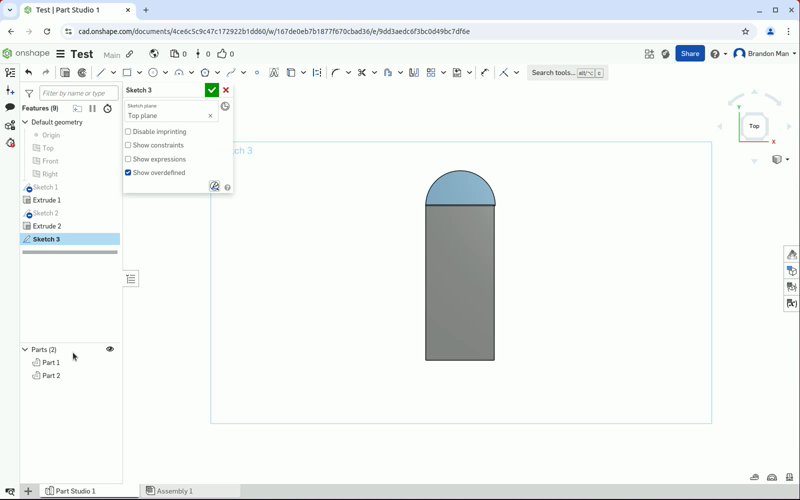
key(y)
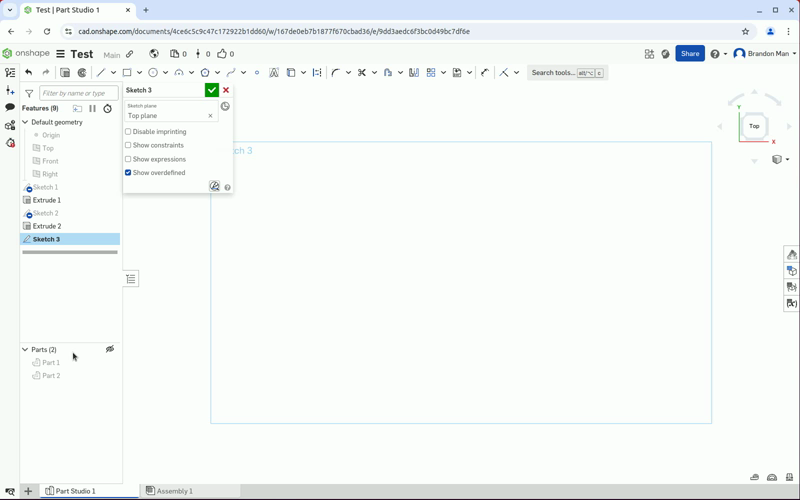
key(a)
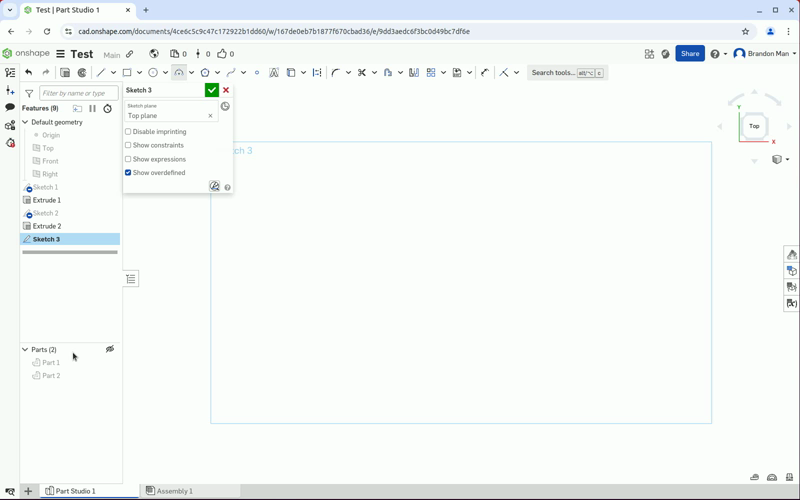
key_down(shift)
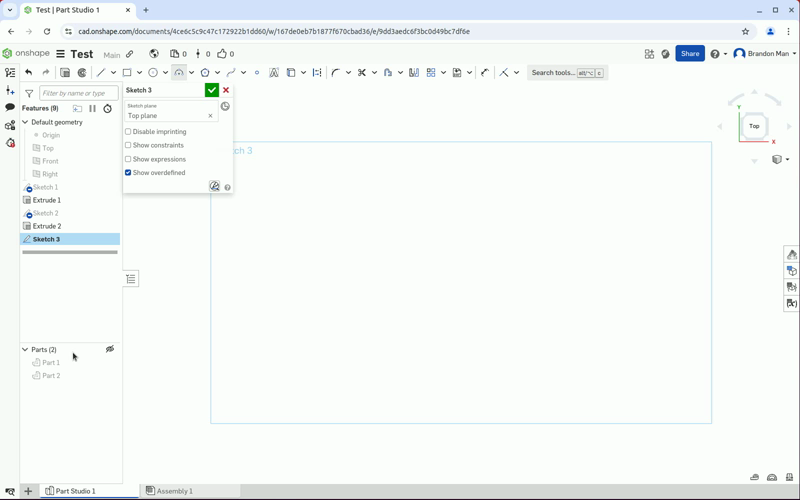
mouse_move(425, 360)
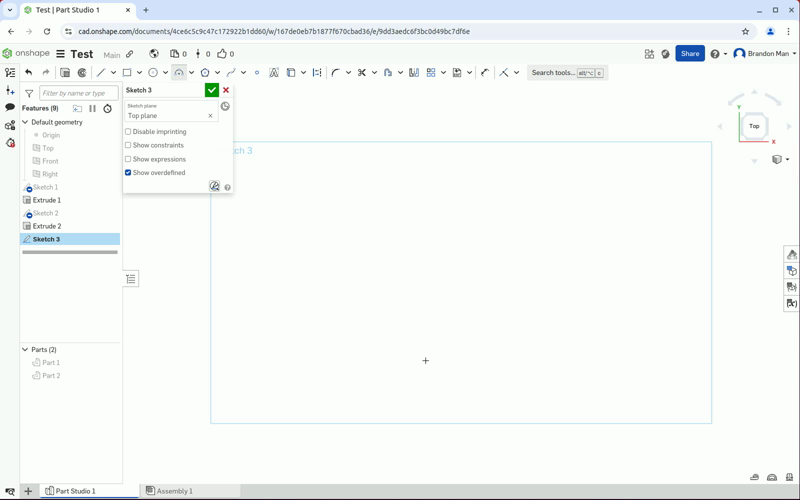
click(425, 360)
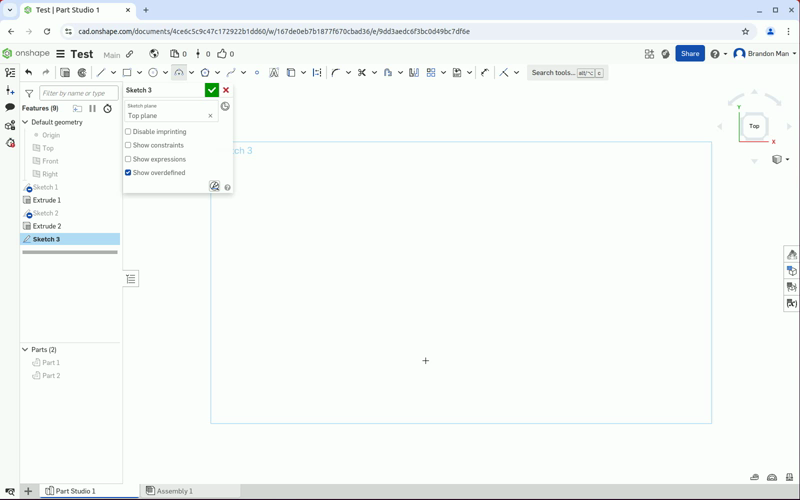
key_up(shift)
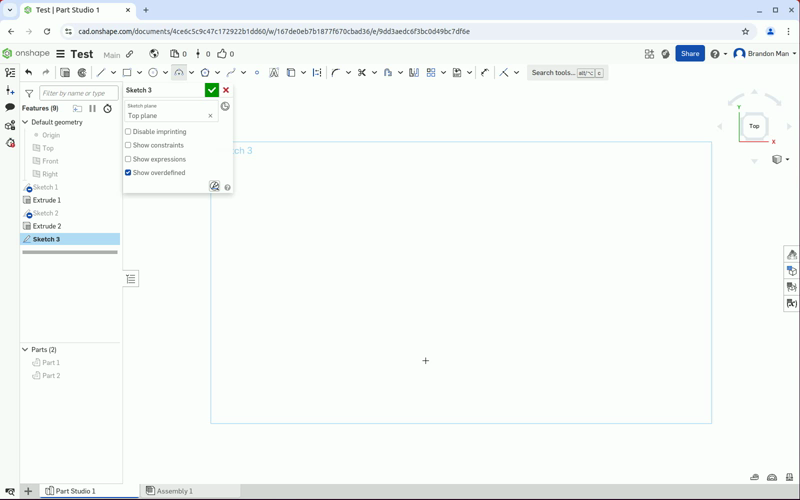
key_down(shift)
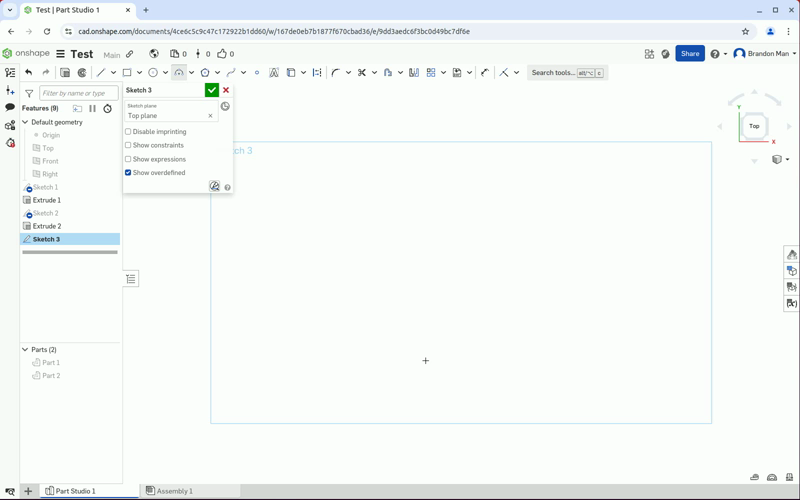
mouse_move(495, 360)
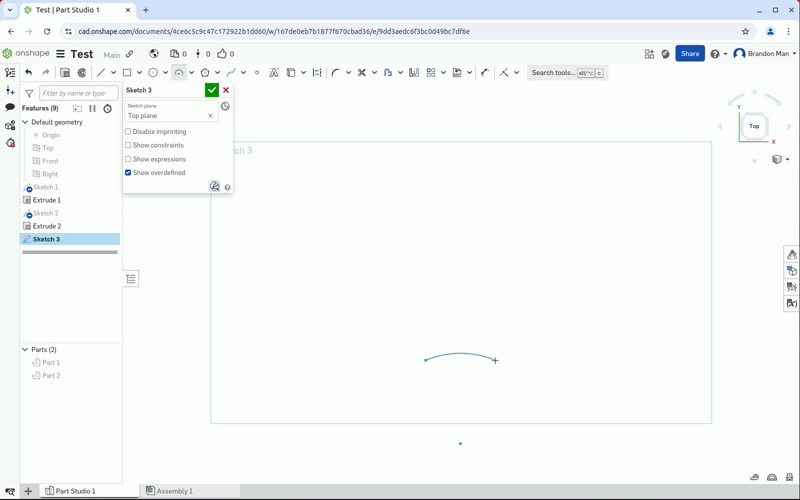
click(495, 360)
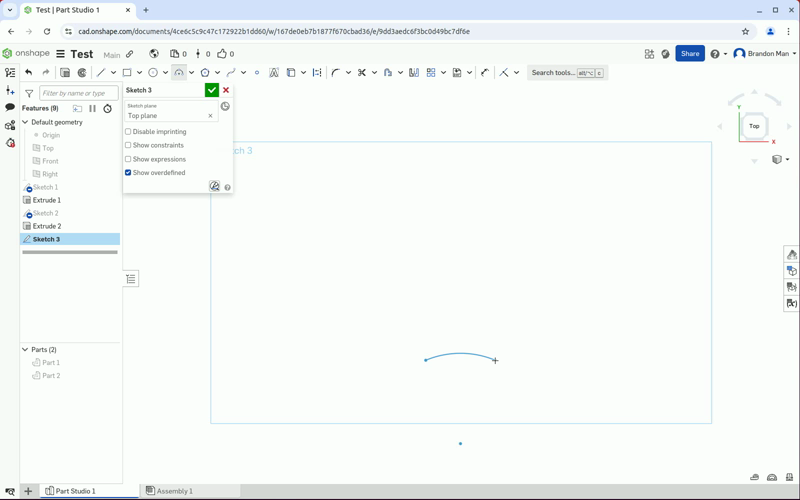
mouse_move(460, 395)
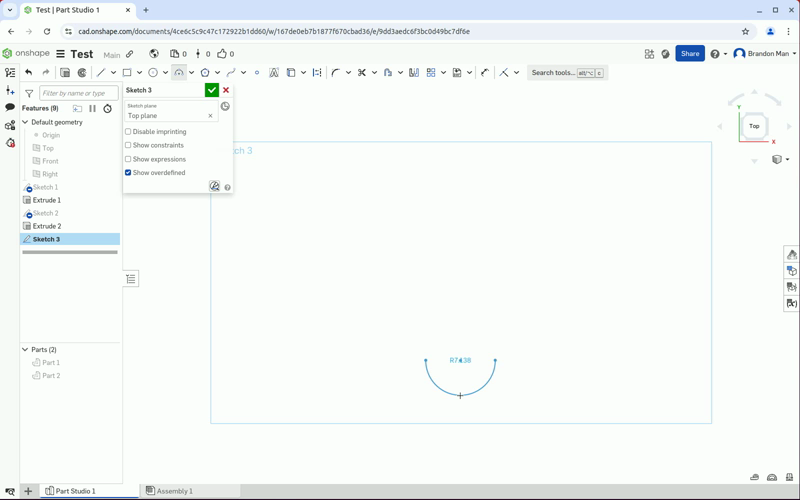
click(460, 395)
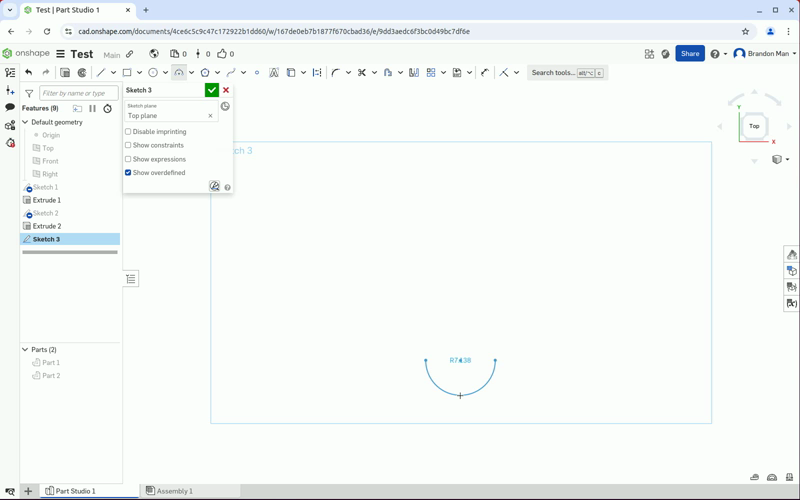
key_up(shift)
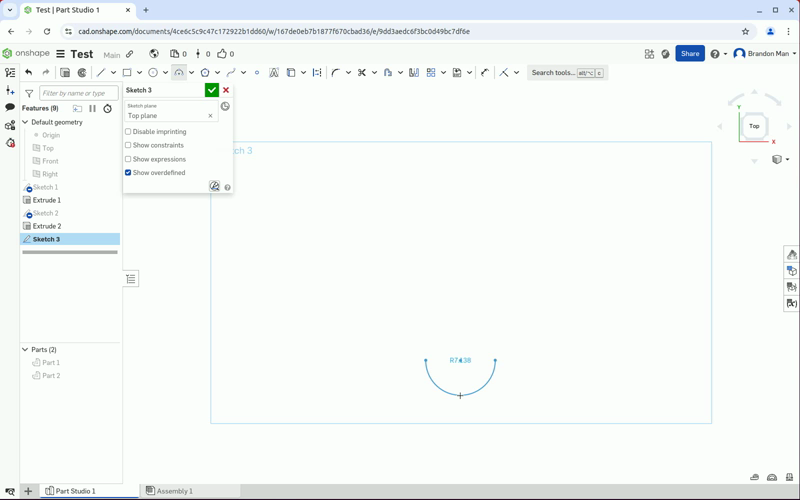
key(esc)
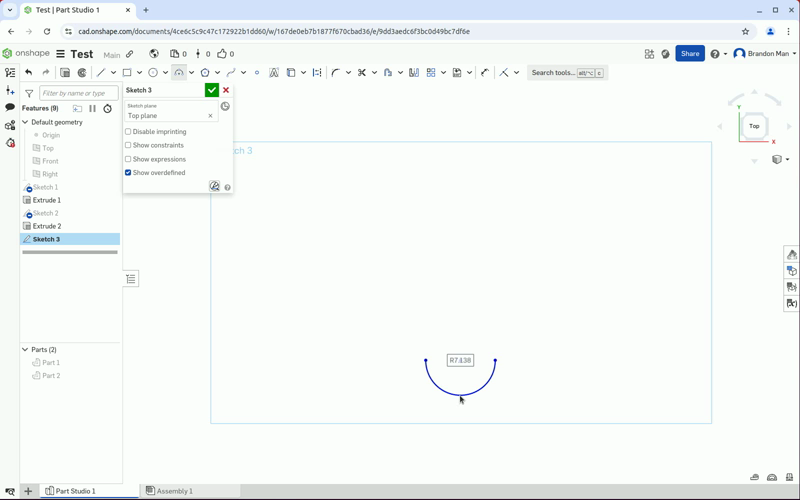
key(l)
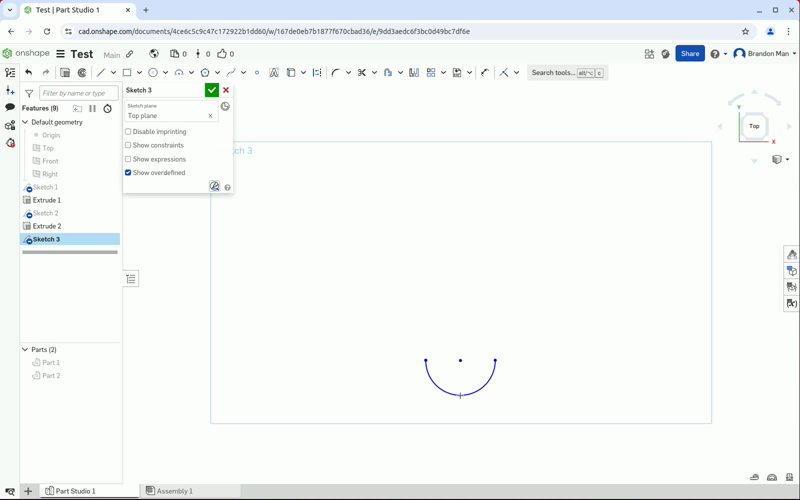
mouse_move(495, 360)
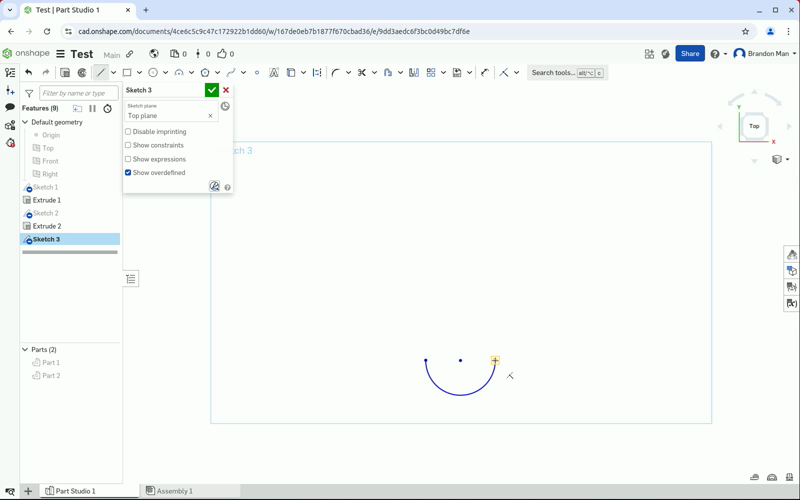
click(495, 360)
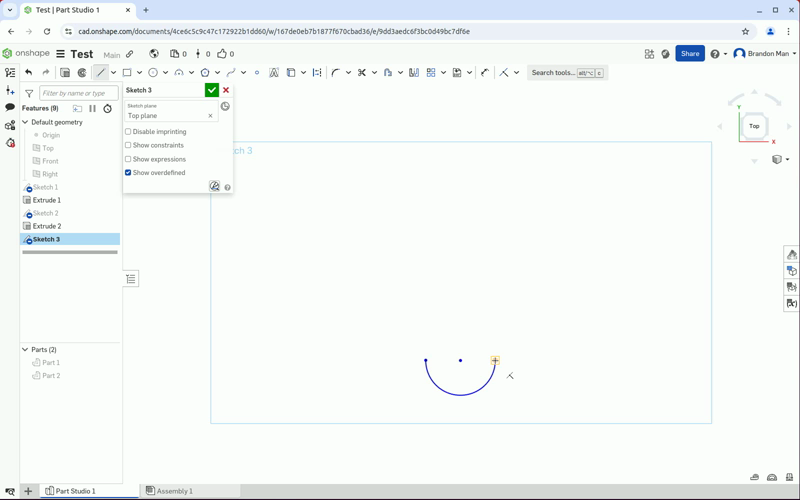
key_down(shift)
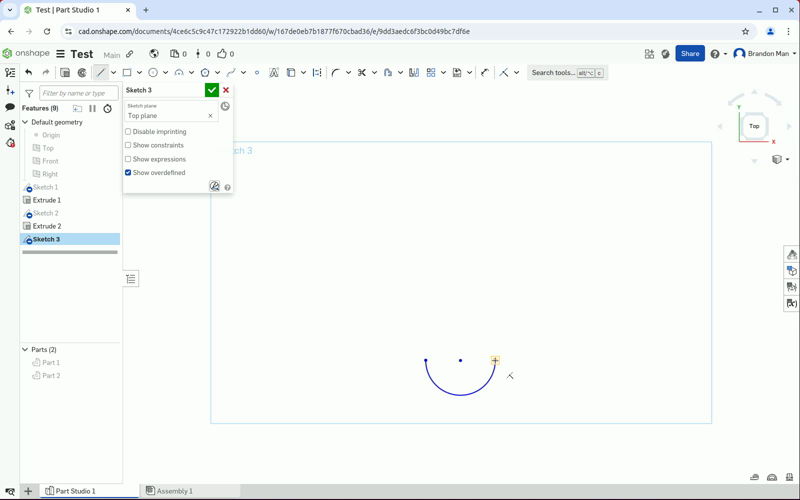
mouse_move(425, 360)
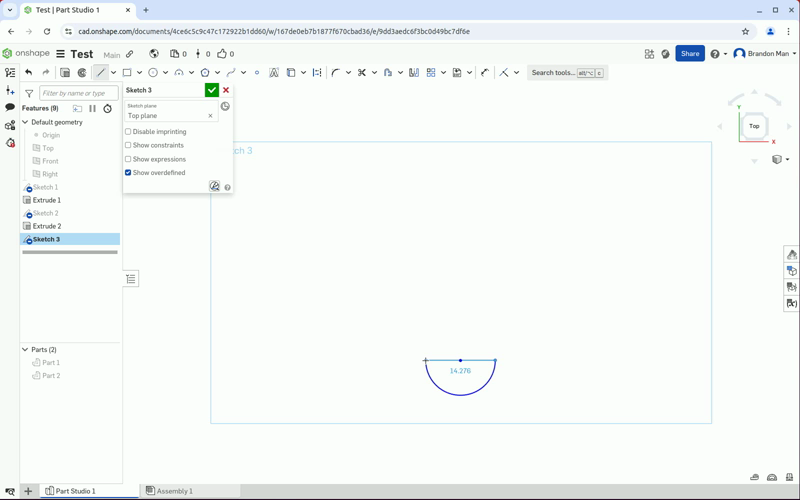
key_up(shift)
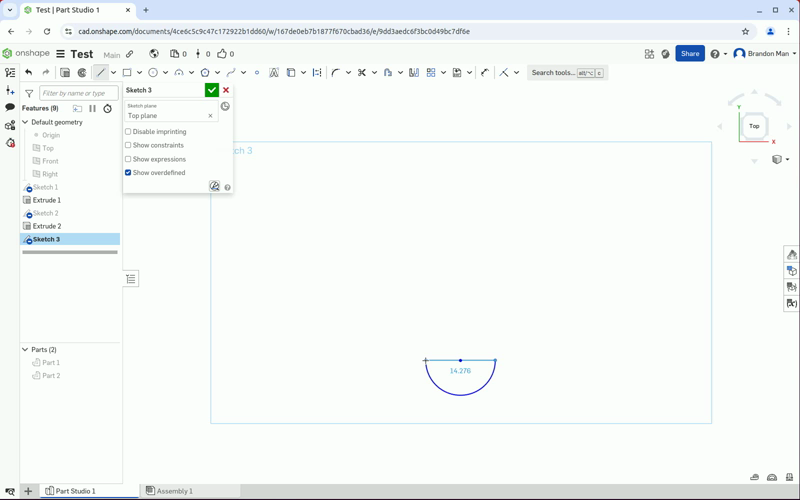
click(425, 360)
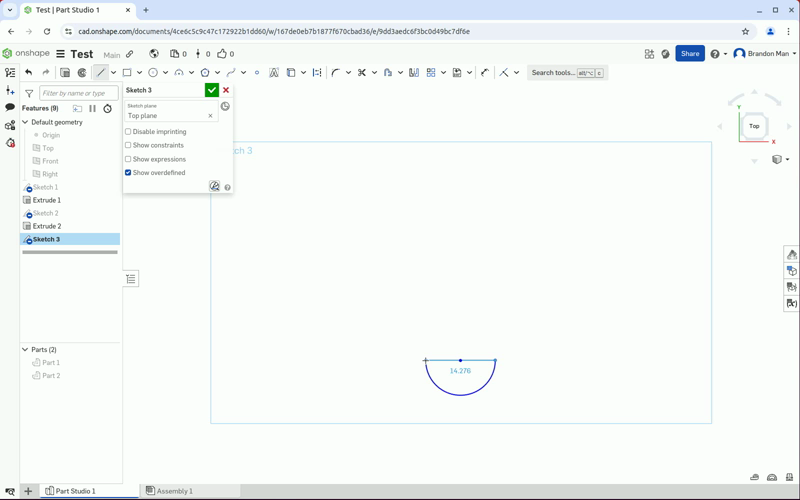
key(esc)
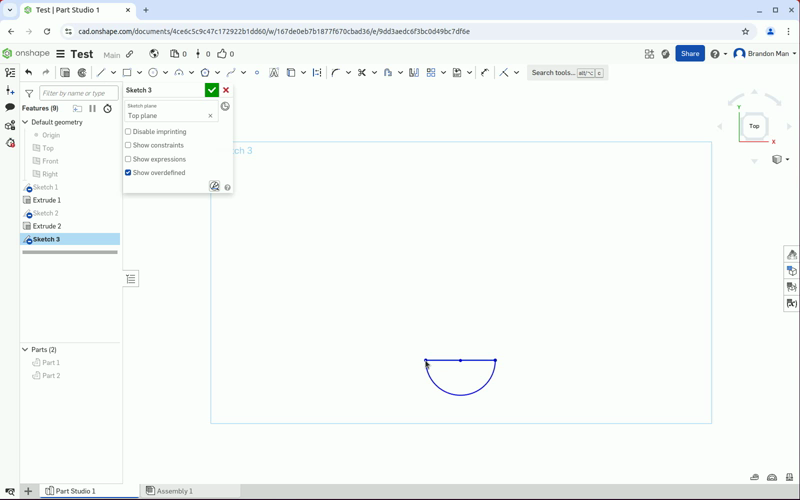
mouse_move(485, 365)
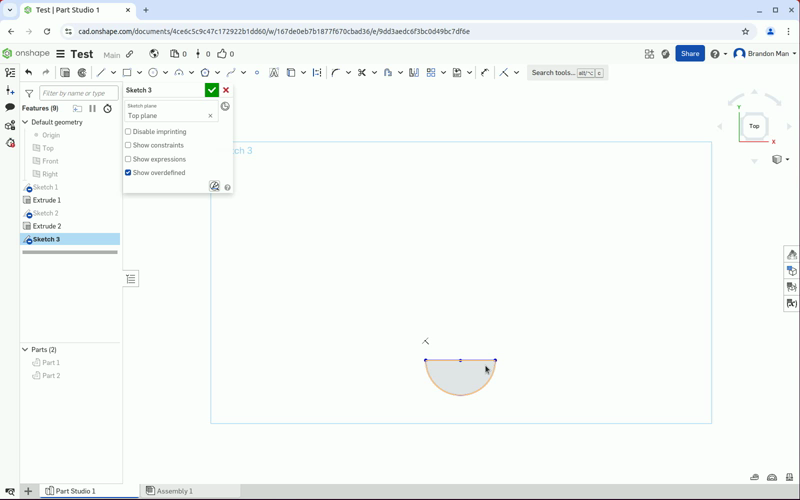
scroll(6)
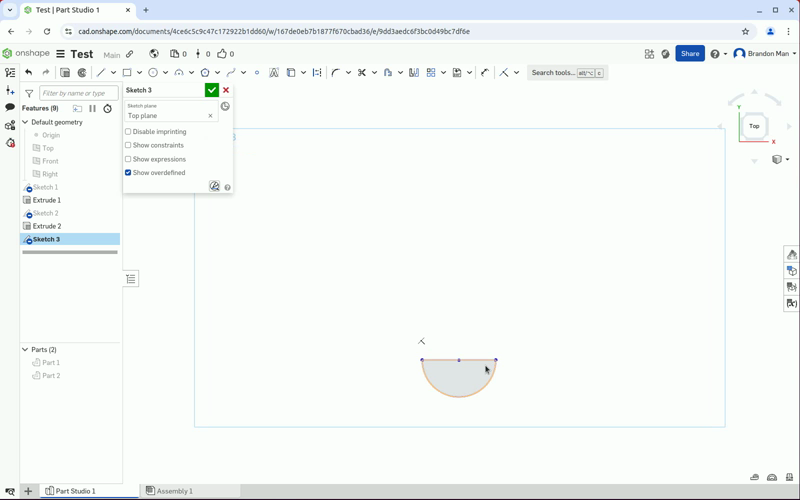
scroll(6)
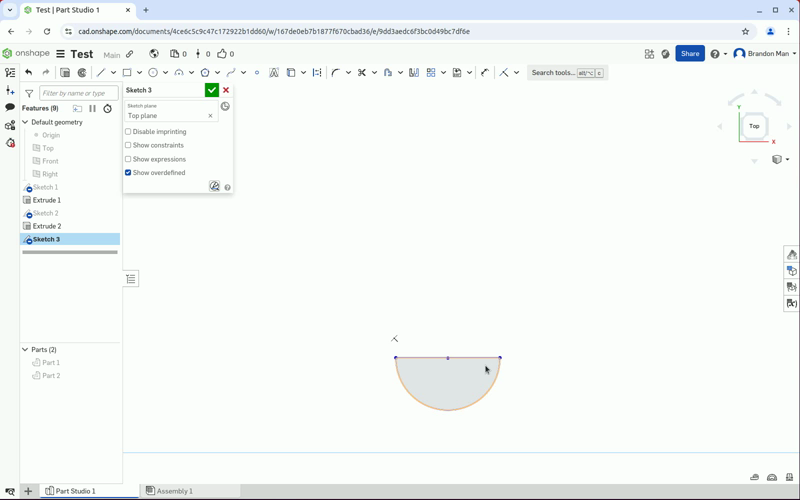
scroll(6)
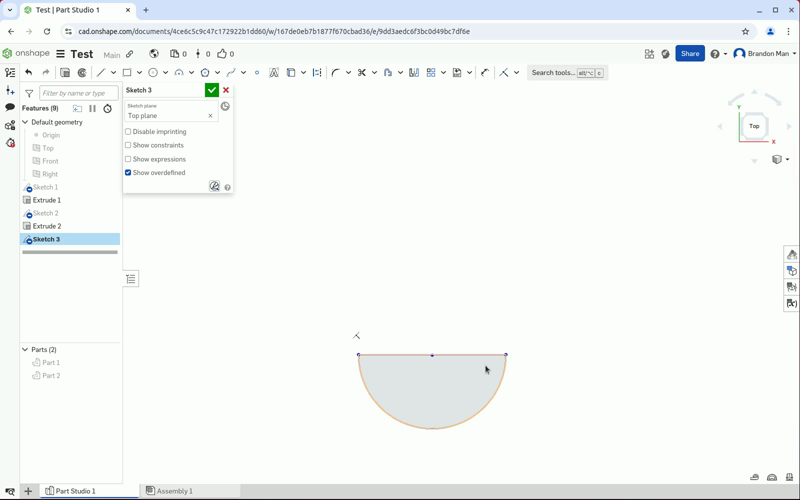
scroll(6)
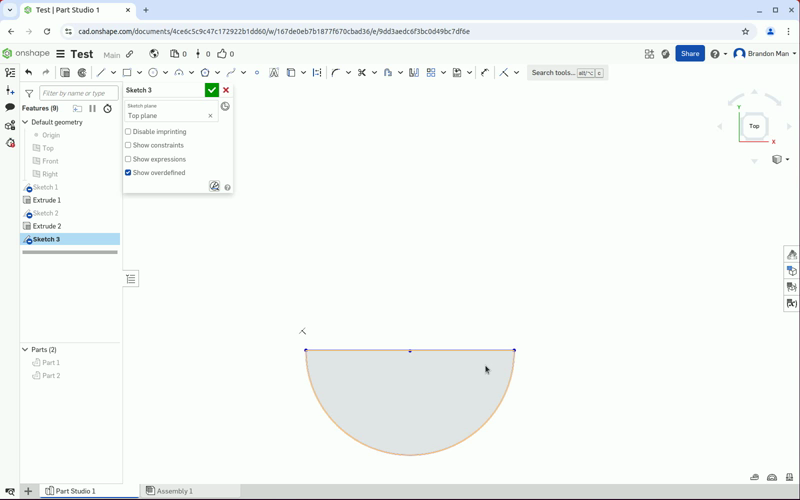
scroll(6)
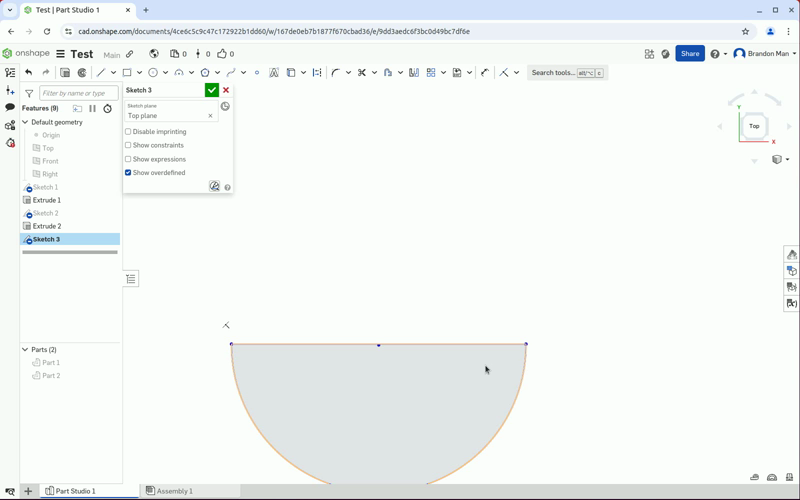
scroll(6)
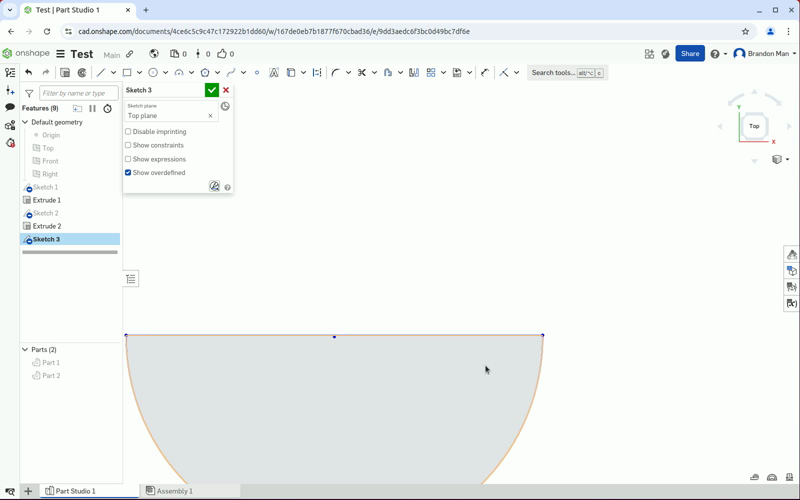
scroll(6)
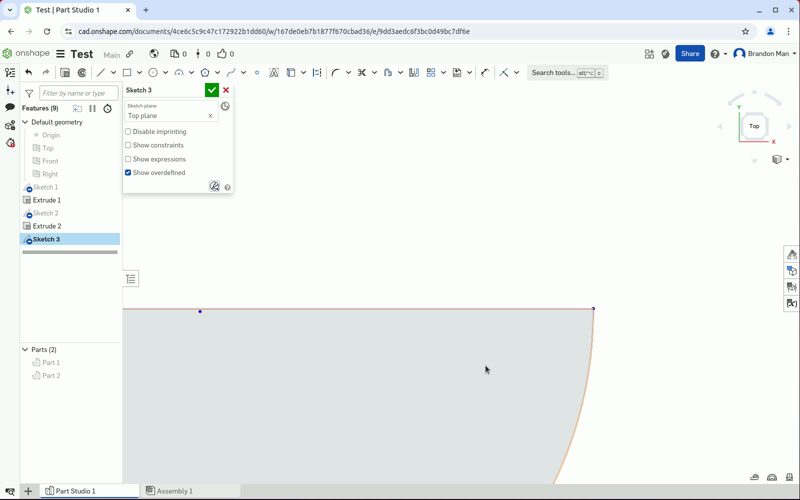
click(485, 365)
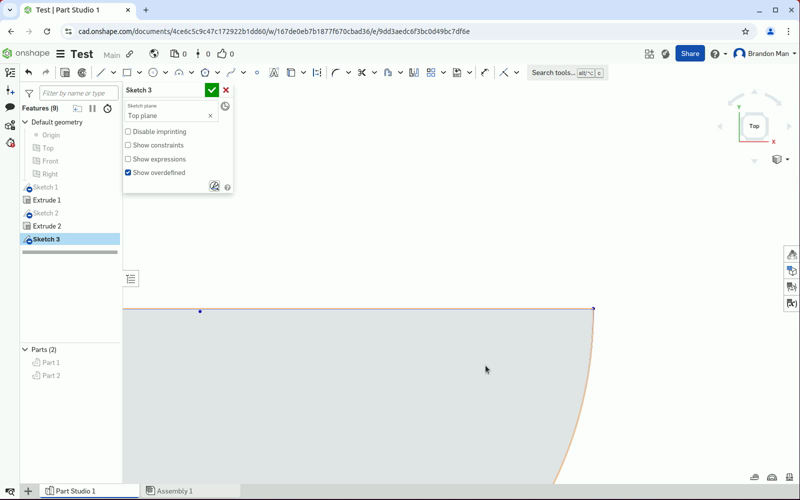
scroll(-6)
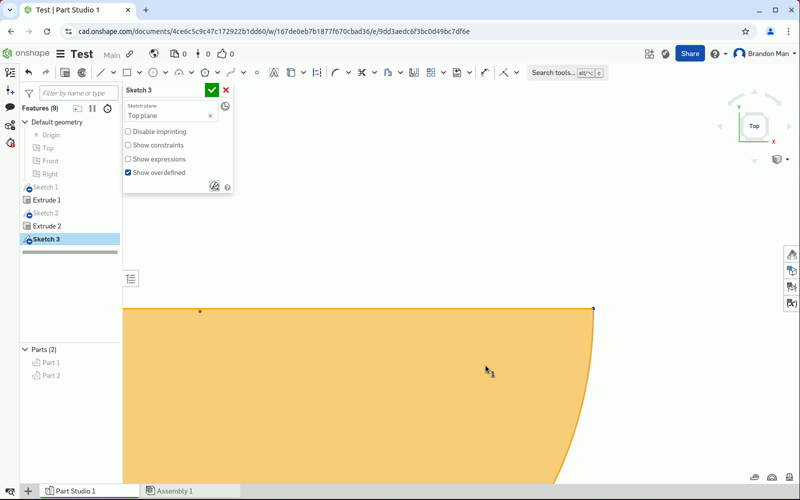
scroll(-6)
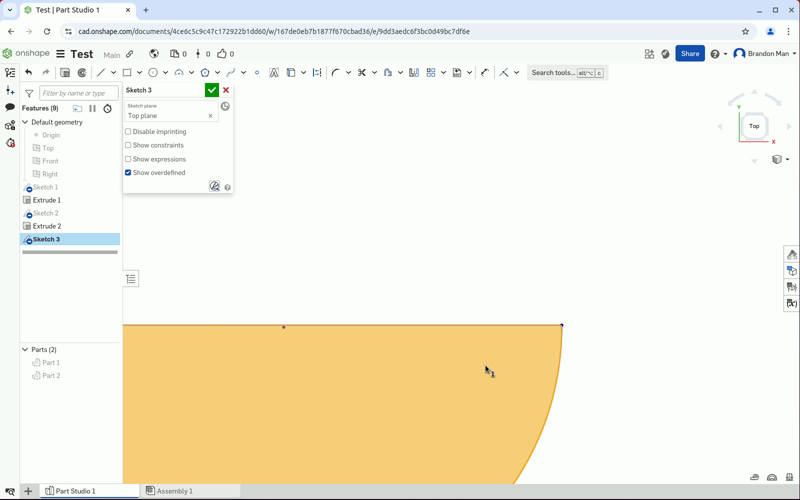
scroll(-6)
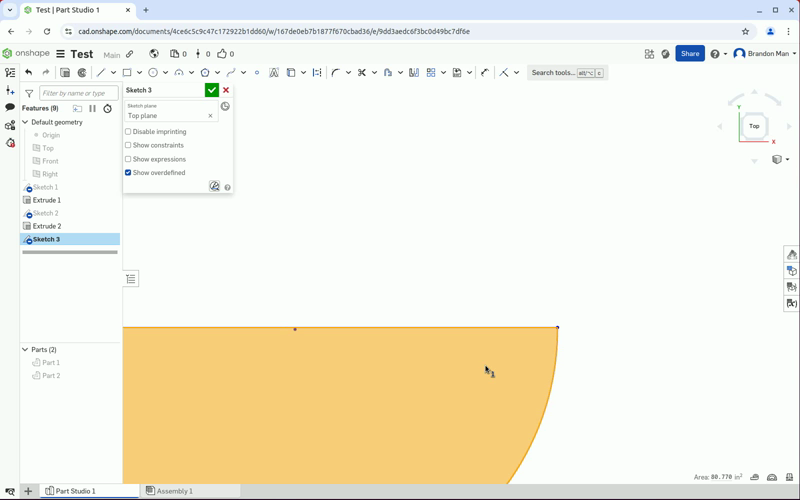
scroll(-6)
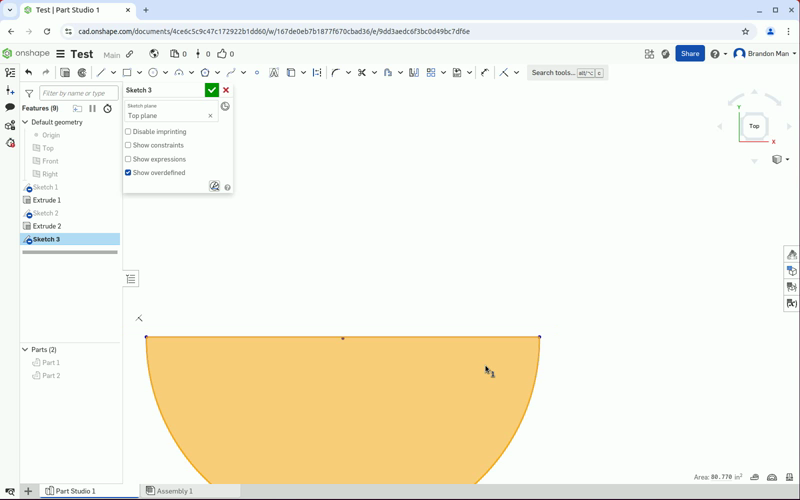
scroll(-6)
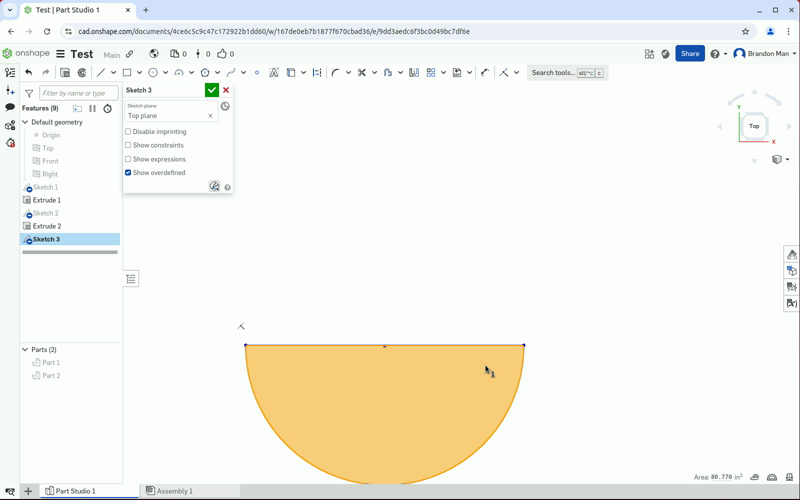
scroll(-6)
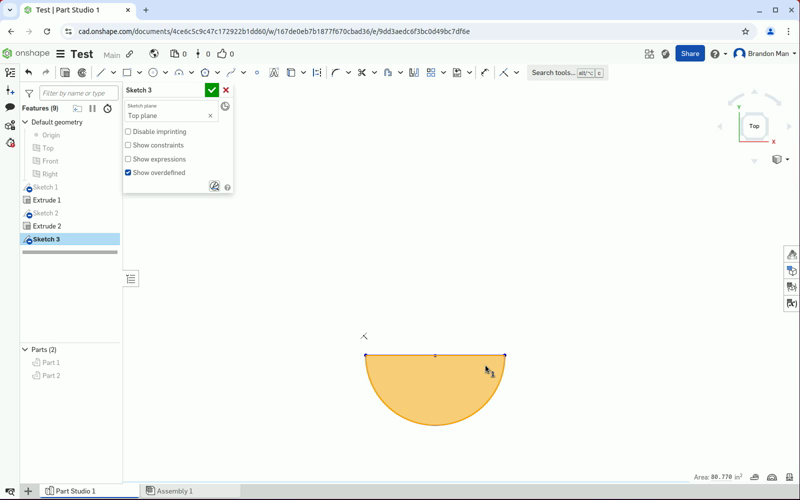
scroll(-6)
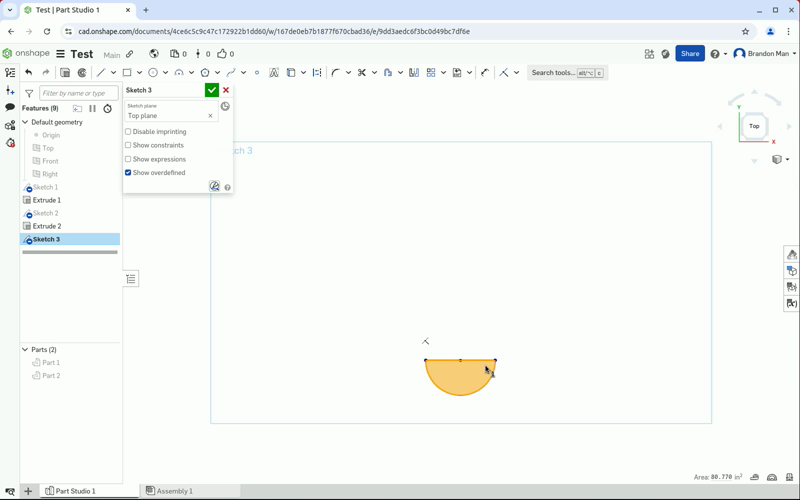
mouse_move(73, 352)
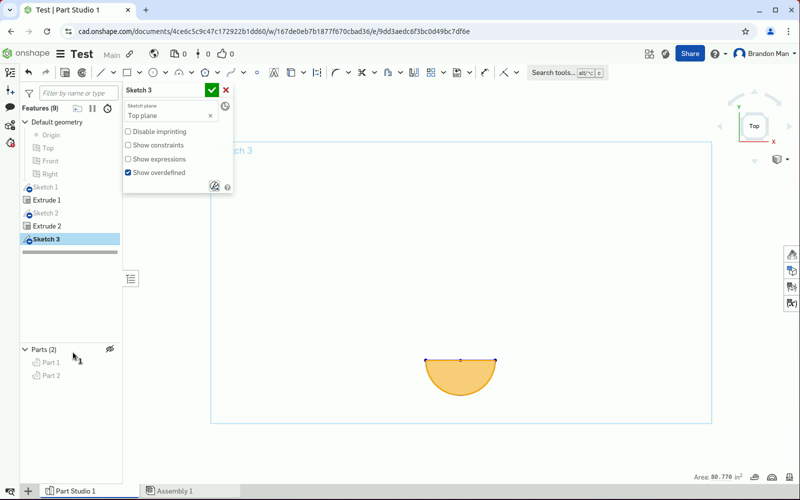
key(shift+y)
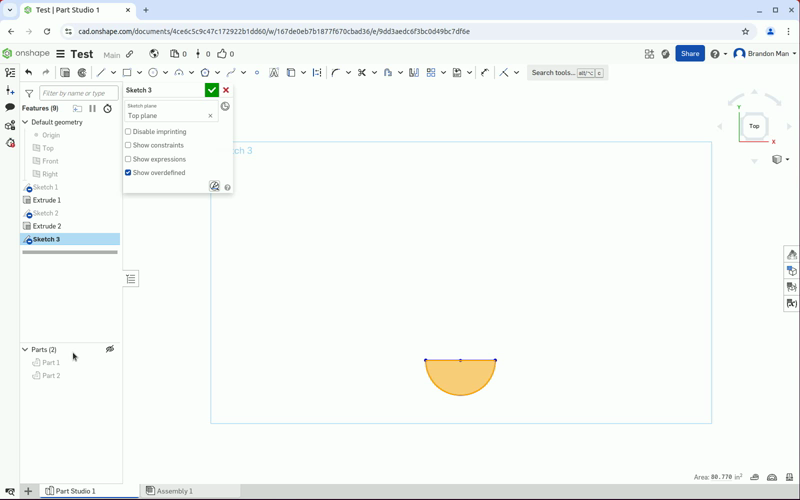
key(shift+e)
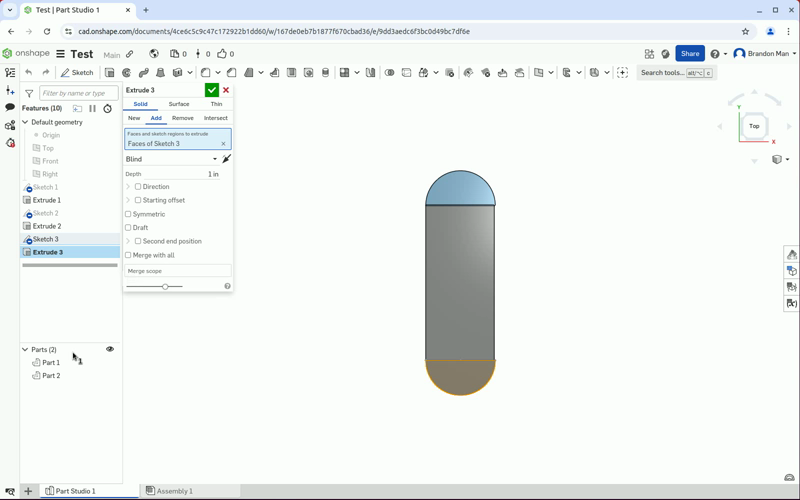
mouse_move(143, 106)
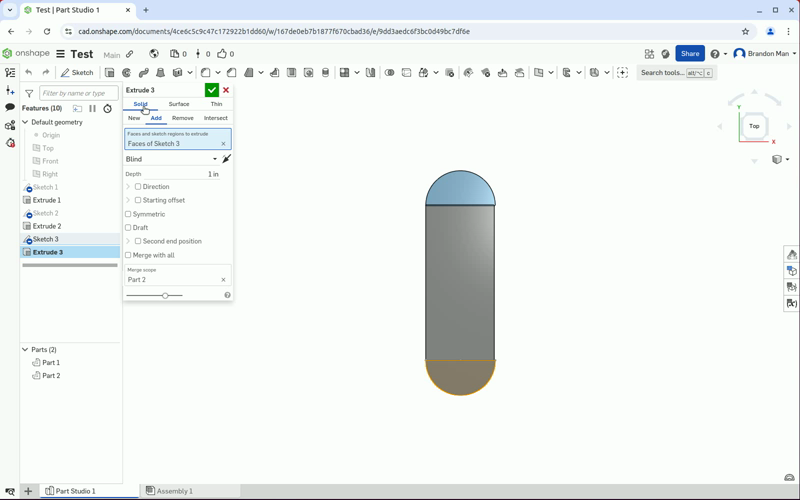
click(143, 106)
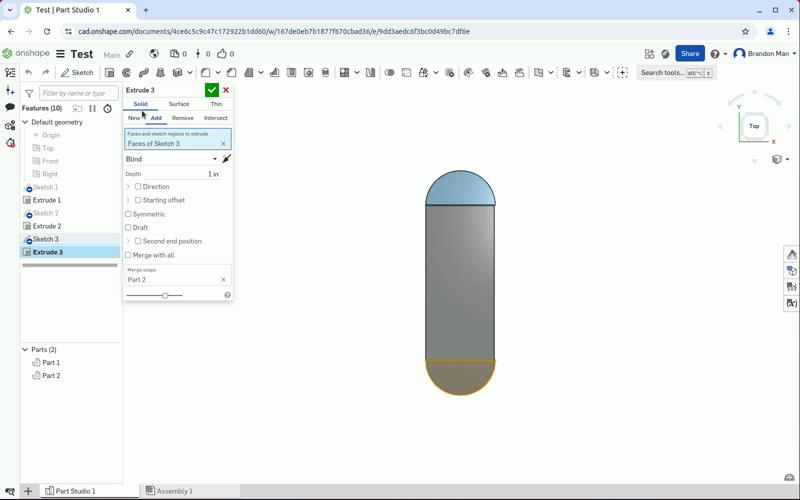
mouse_move(137, 120)
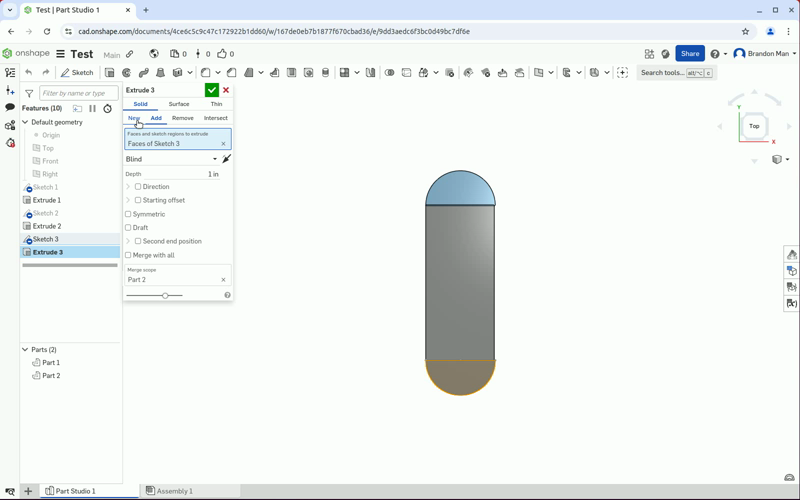
click(137, 120)
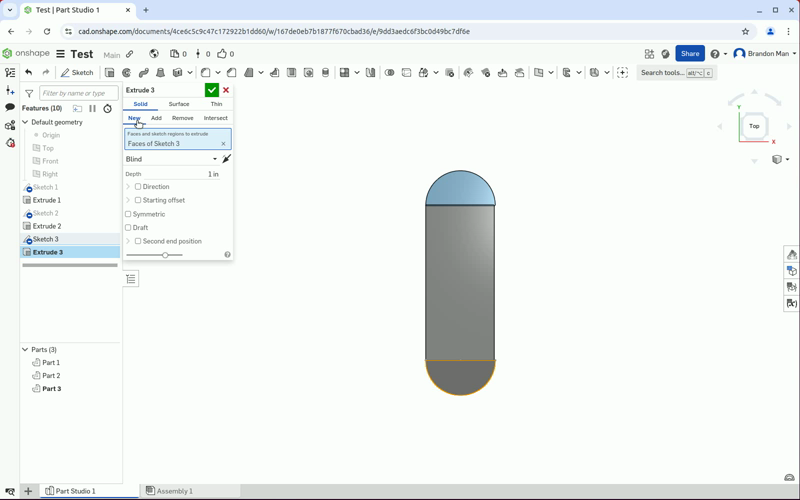
key(tab, 4)
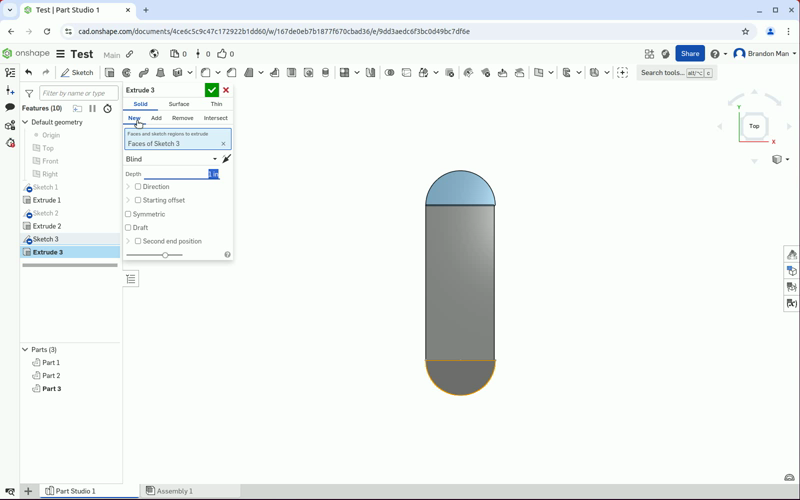
text(7.222)
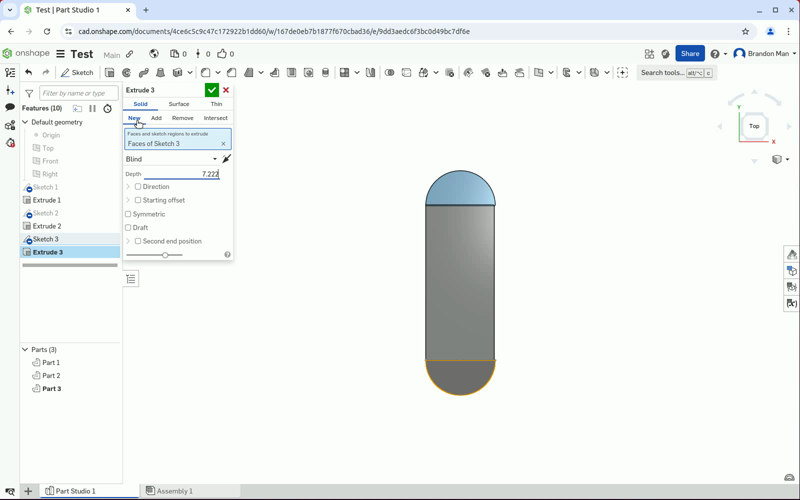
key(tab, 3)
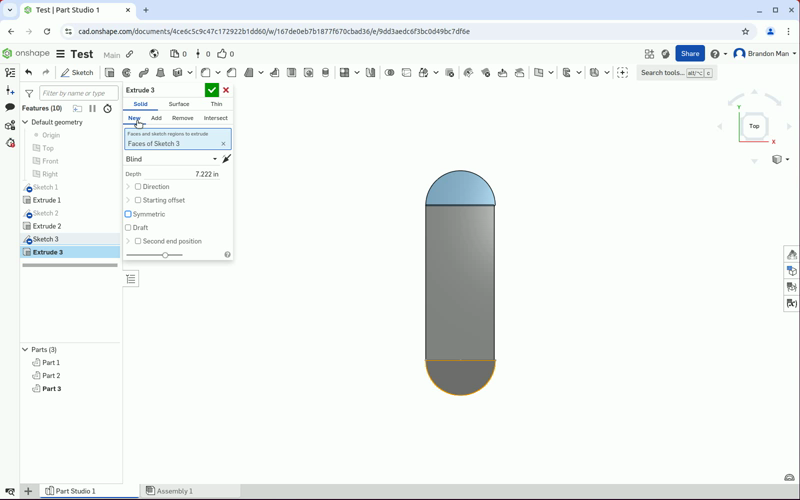
key(space)
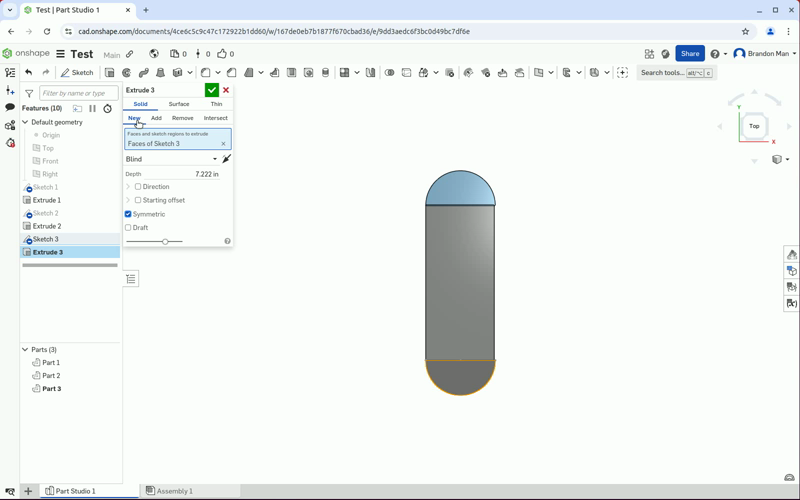
key(enter)
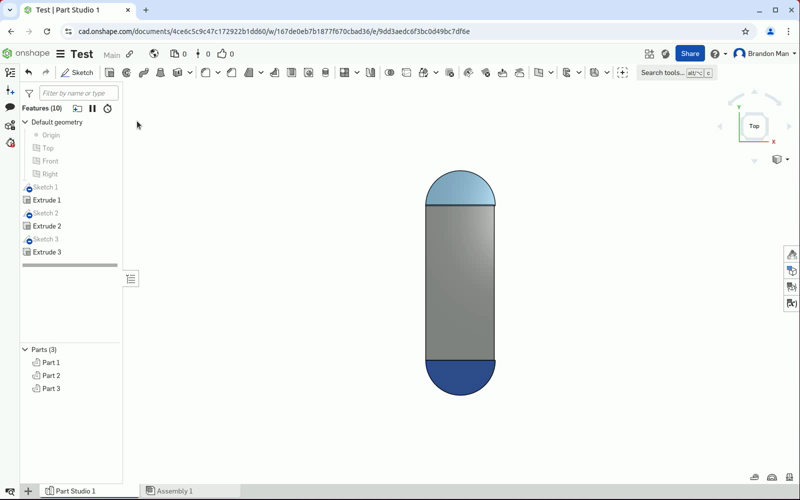
key(shift+h)
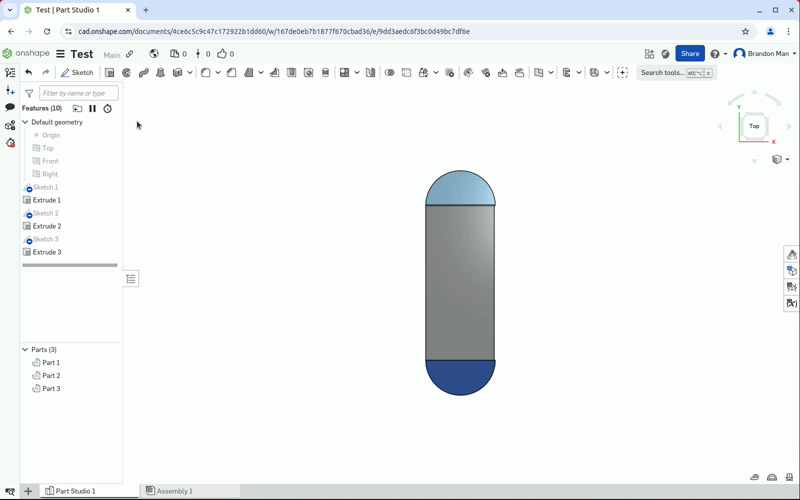
key(shift+h)
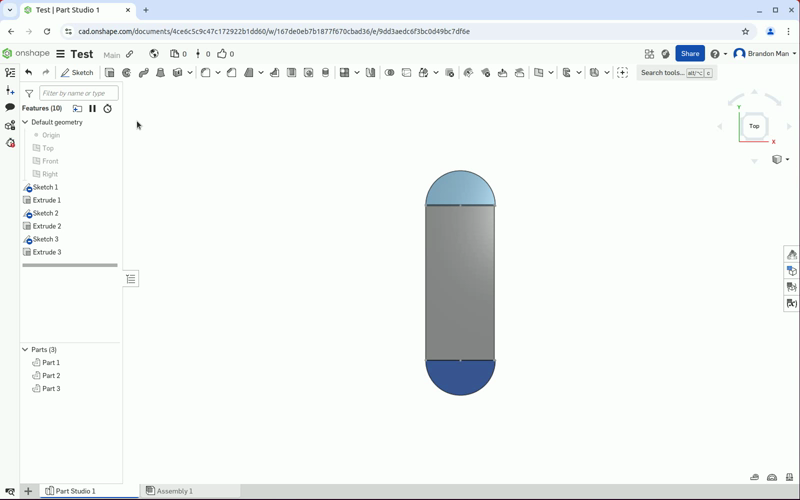
key(shift+7)
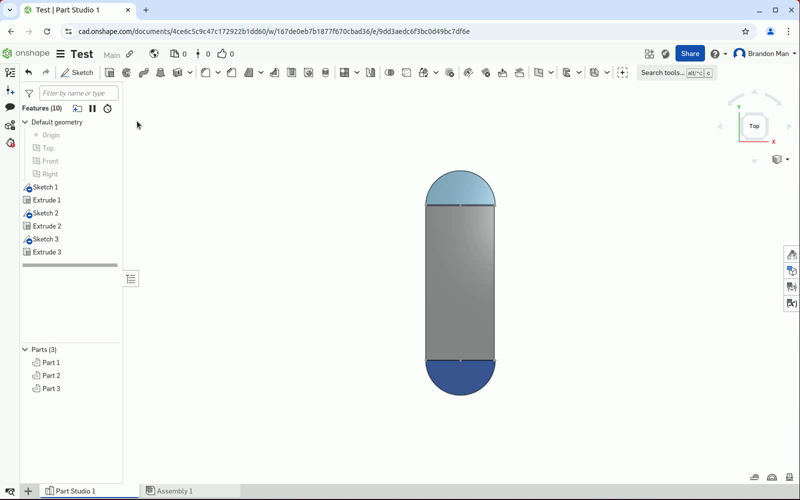
key(up, 3)
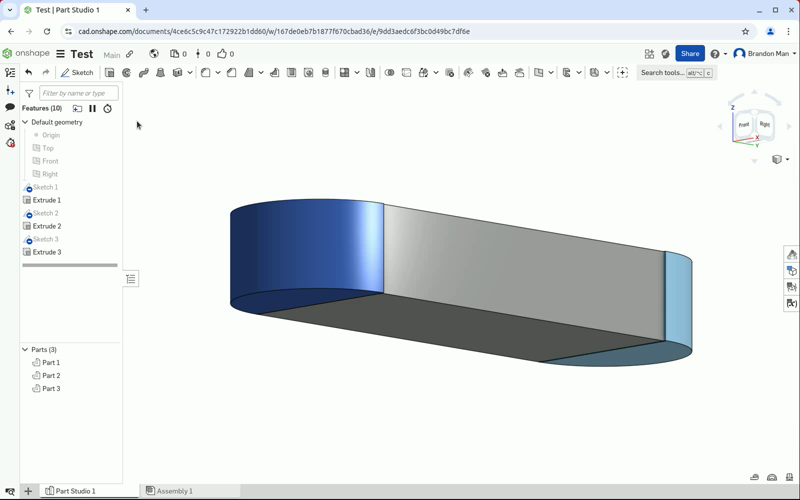
key(left, 3)
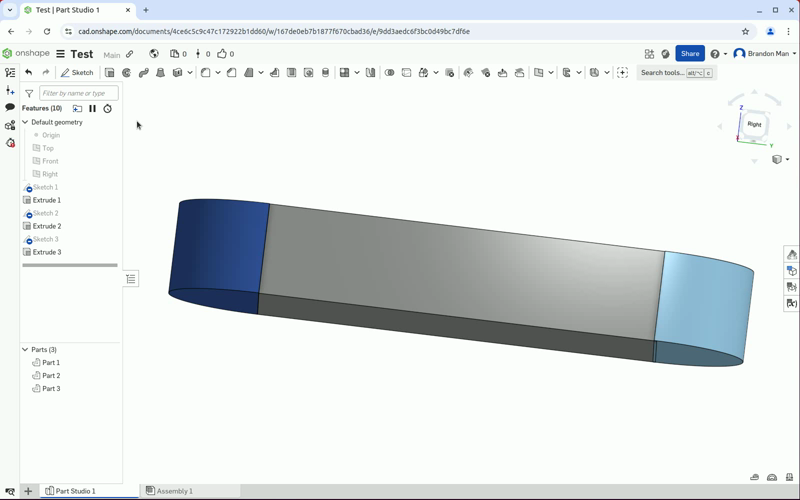
key(right, 3)
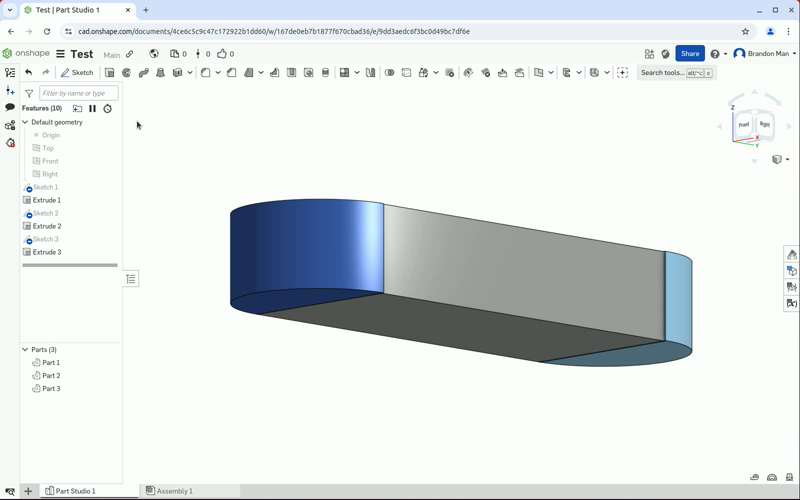
key(down, 3)
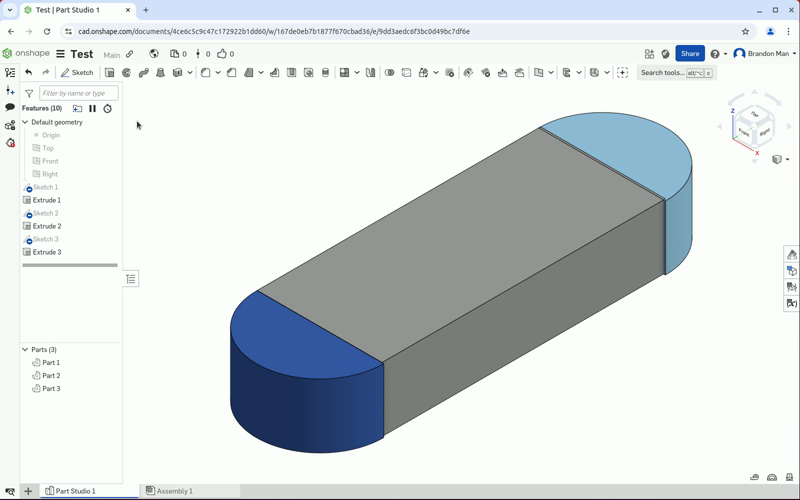
mouse_move(73, 189)
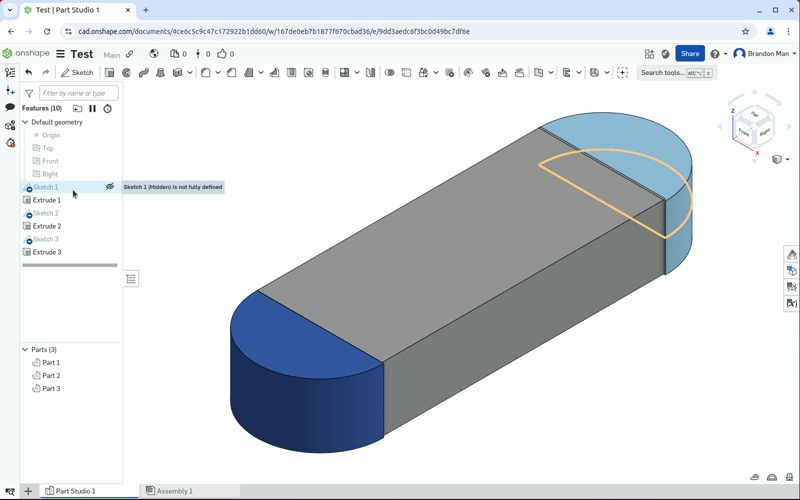
click(73, 189)